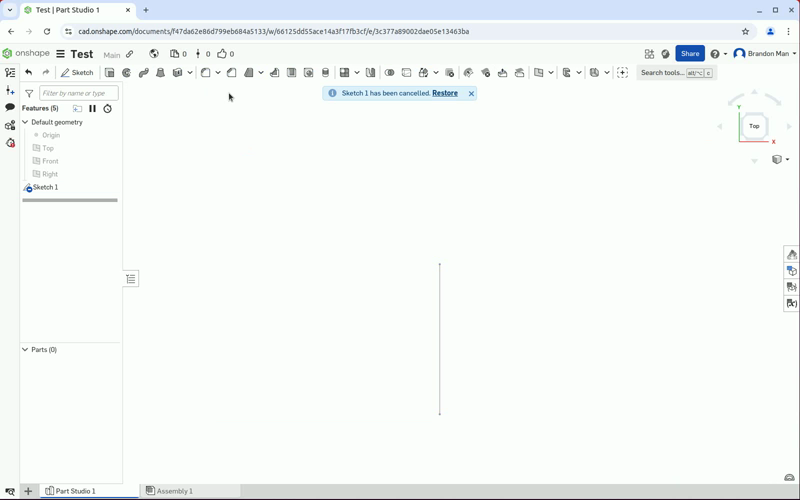
key(shift+h)
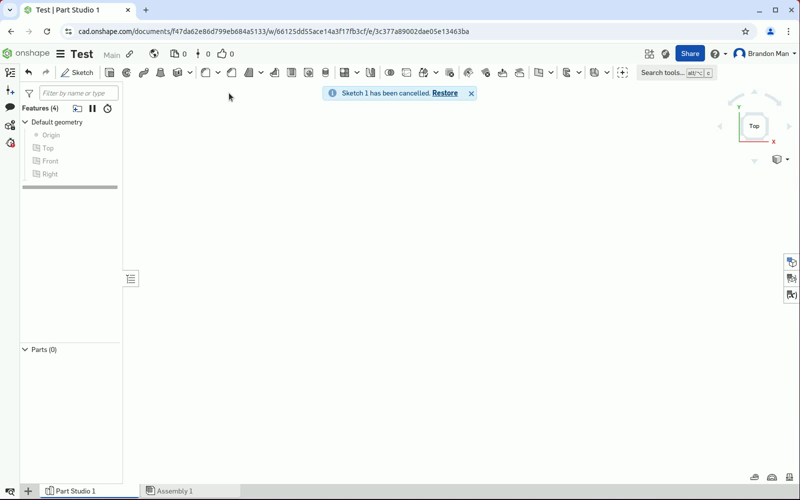
mouse_move(73, 352)
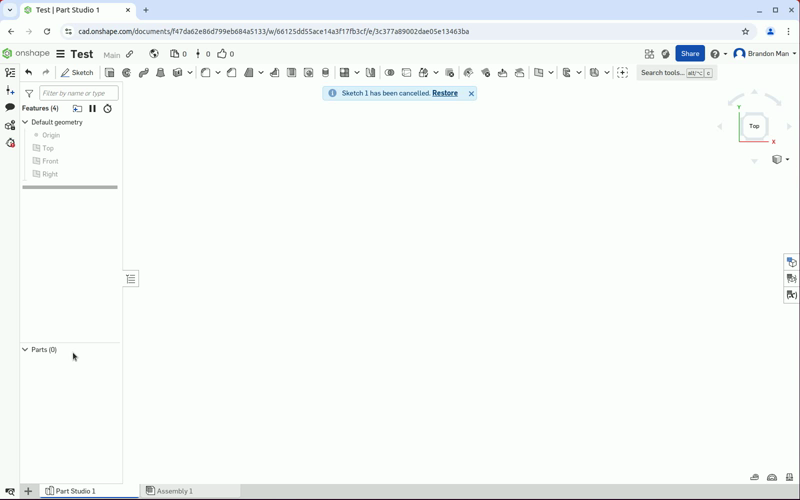
key(y)
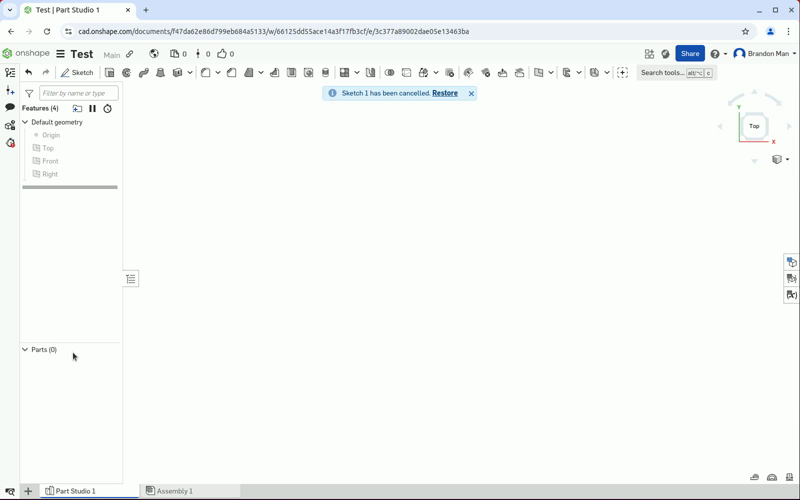
key(shift+p)
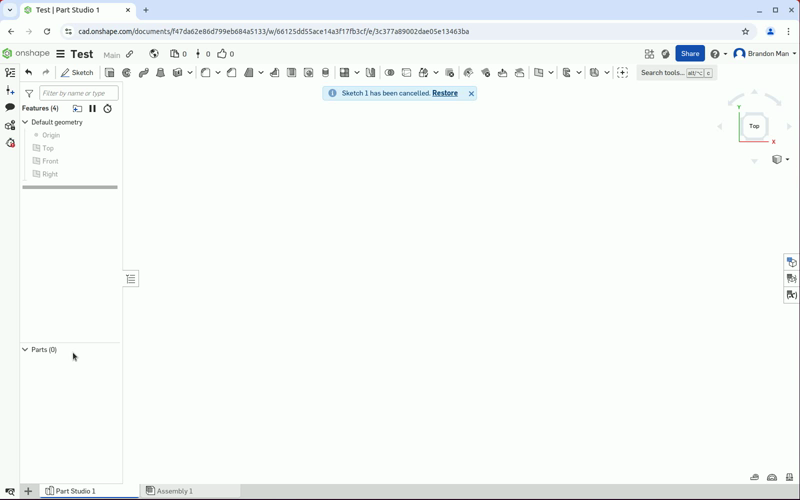
key(space)
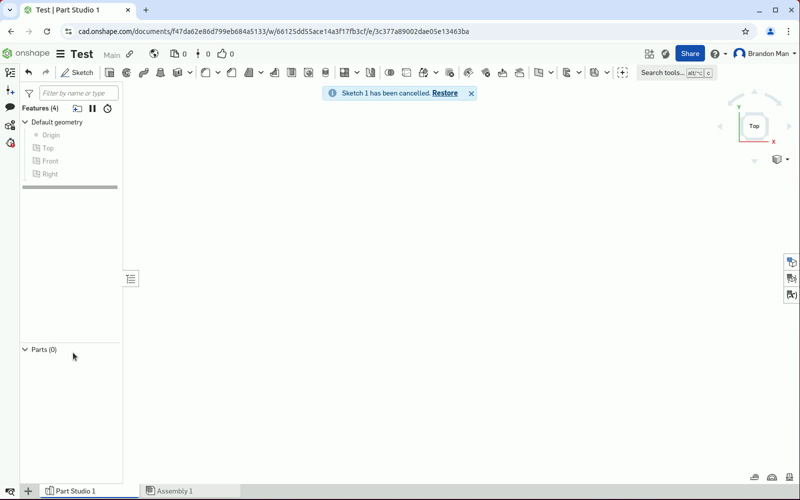
key_down(shift)
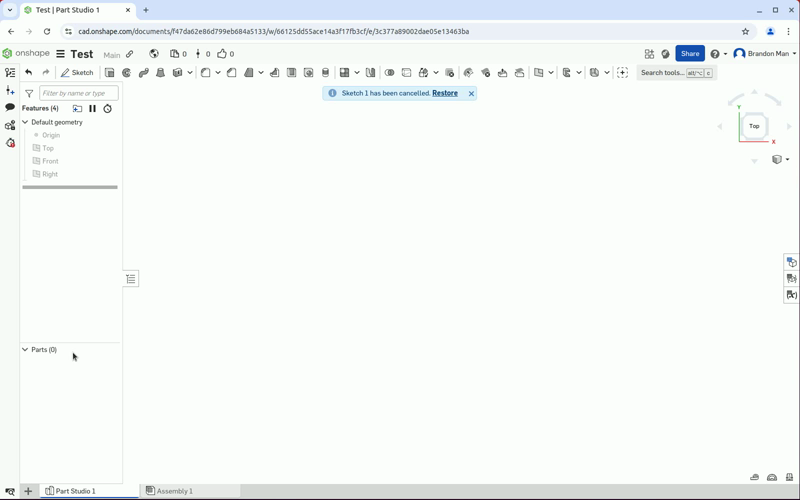
key(up)
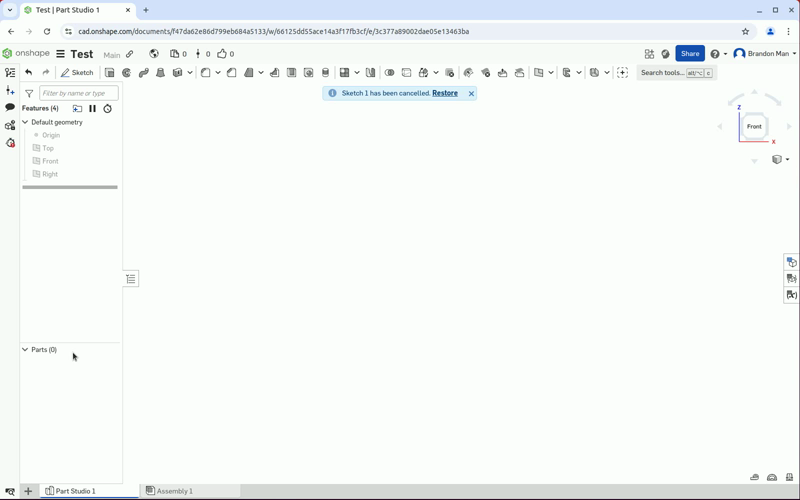
key_up(shift)
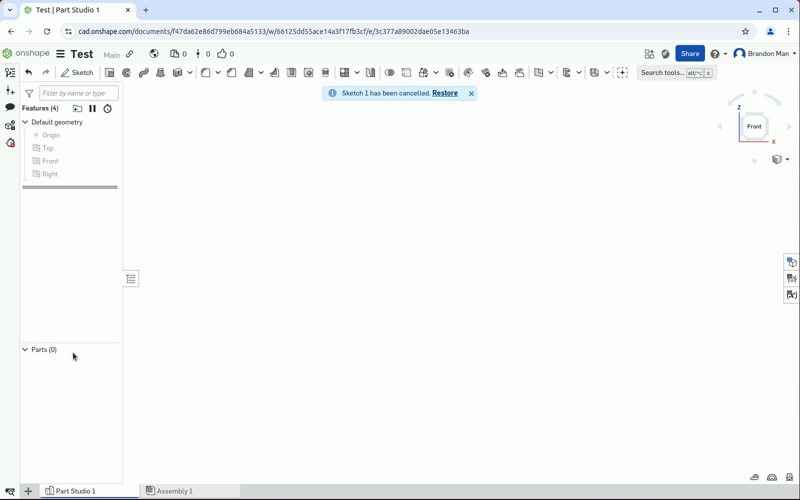
mouse_move(73, 352)
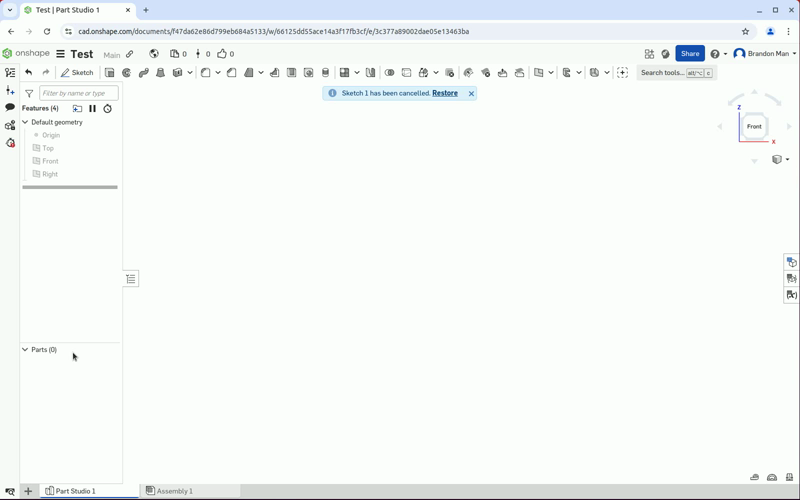
key(shift+y)
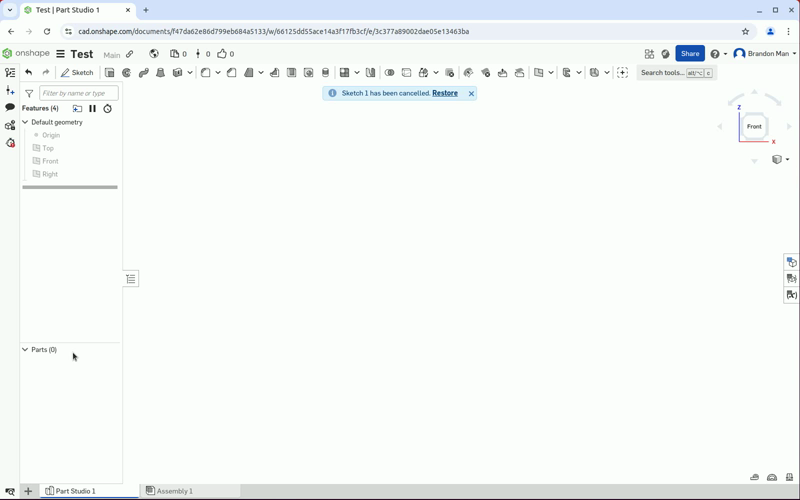
key(shift+s)
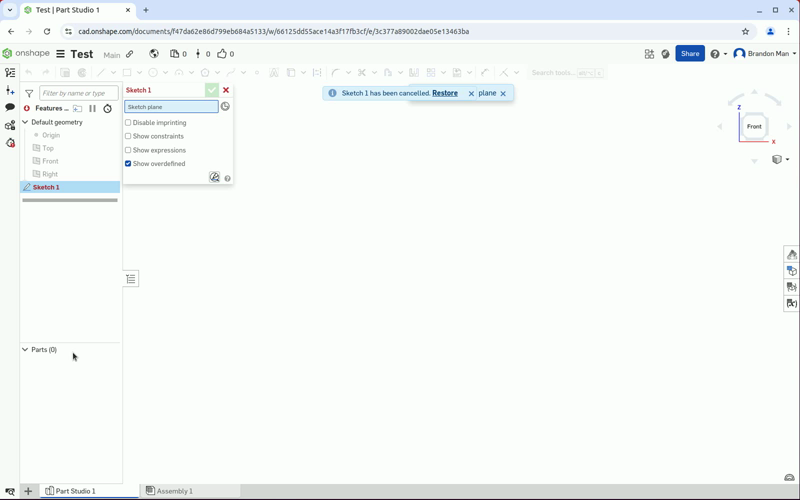
mouse_move(73, 163)
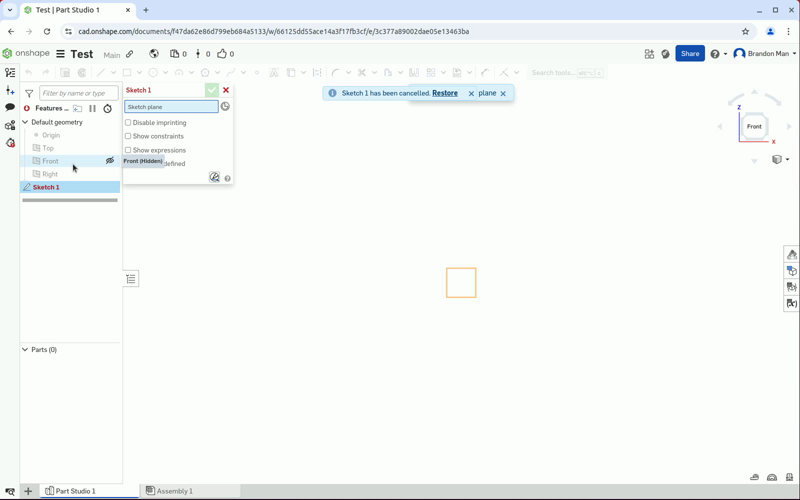
click(73, 163)
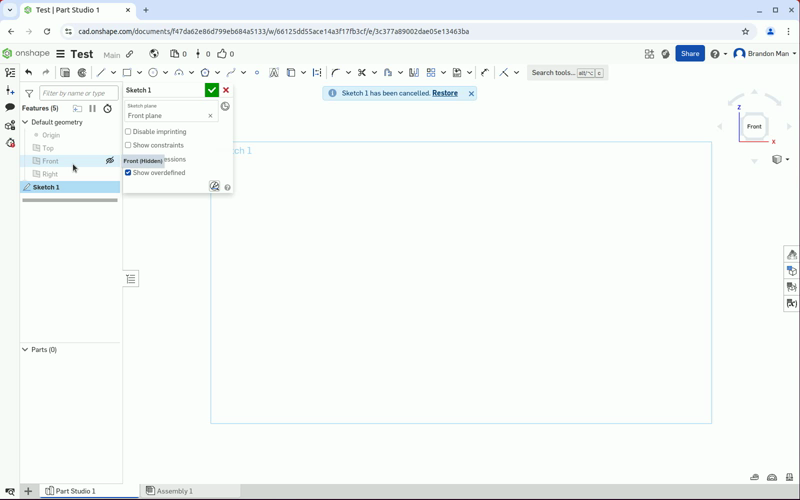
mouse_move(73, 352)
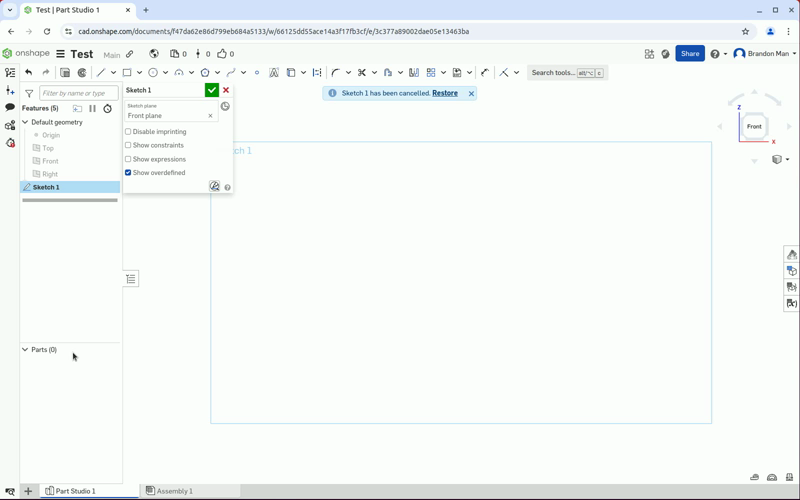
key(y)
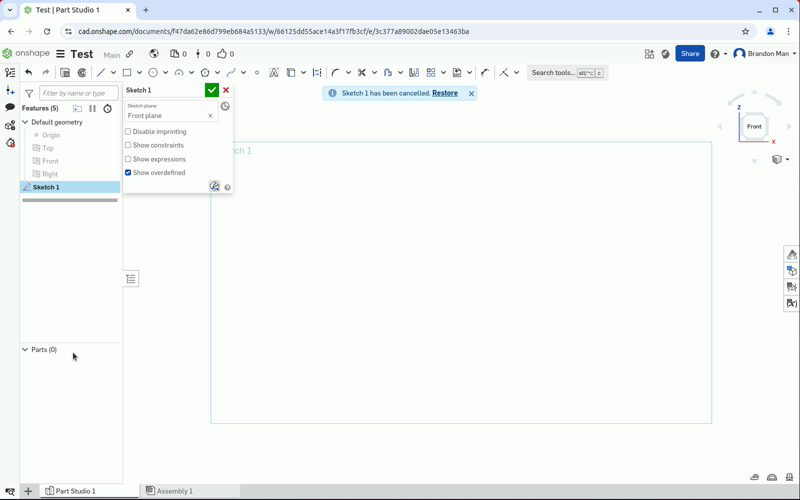
key(l)
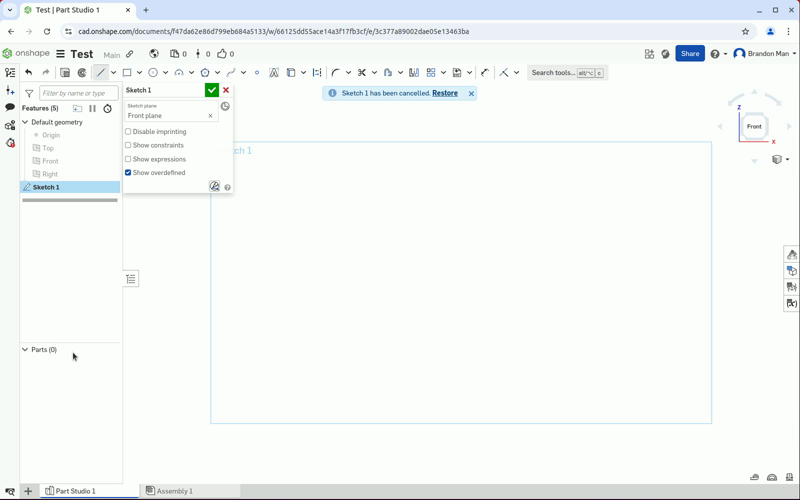
key_down(shift)
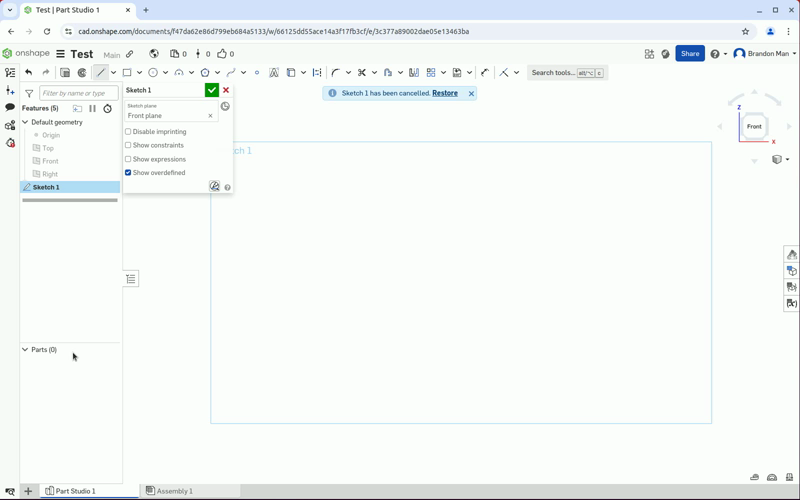
mouse_move(460, 282)
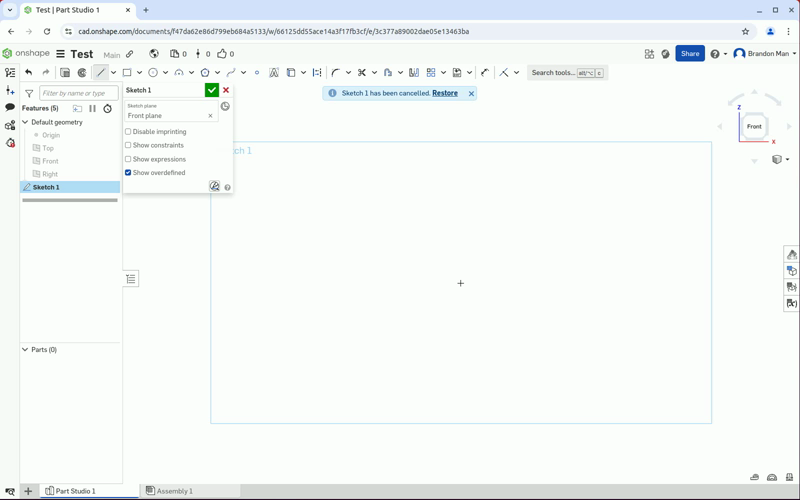
click(460, 282)
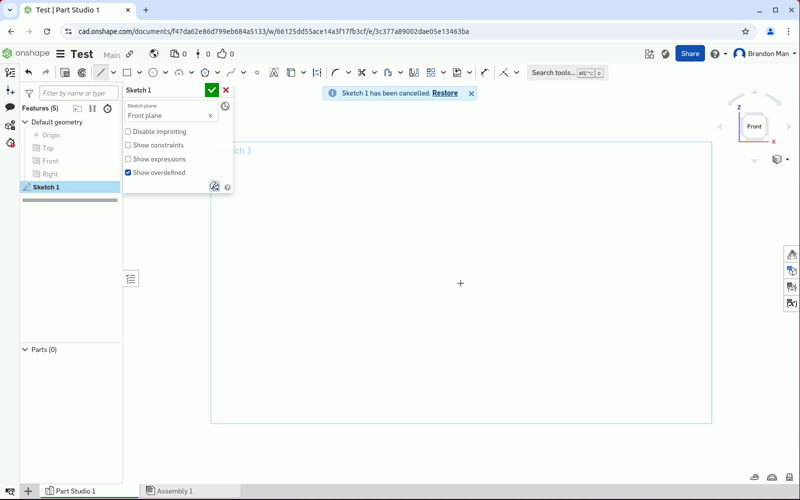
key_up(shift)
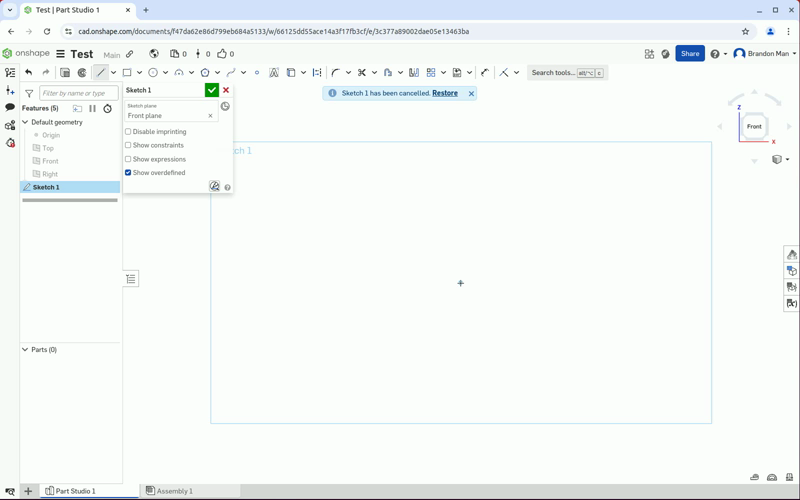
key_down(shift)
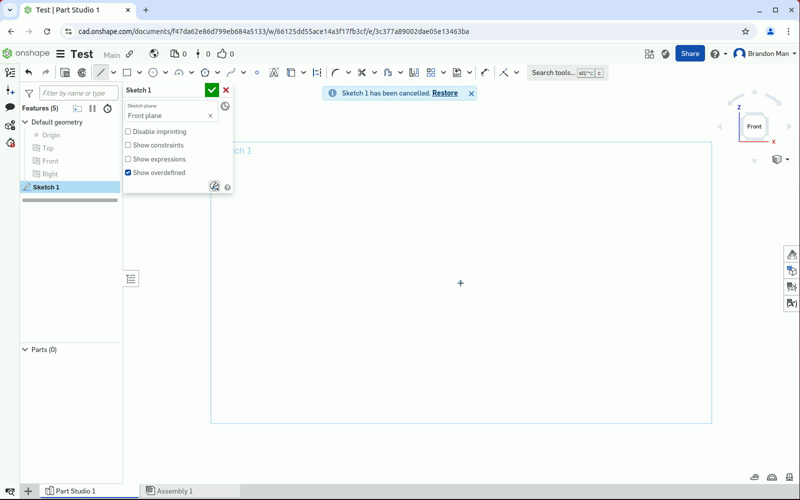
mouse_move(573, 282)
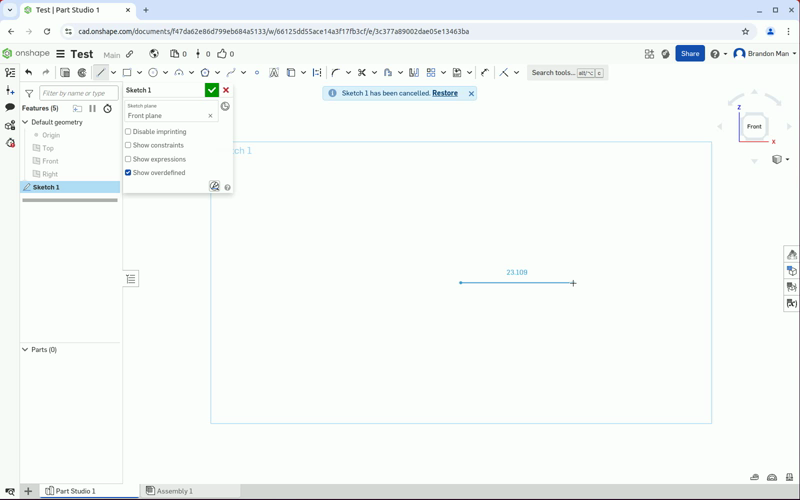
click(573, 282)
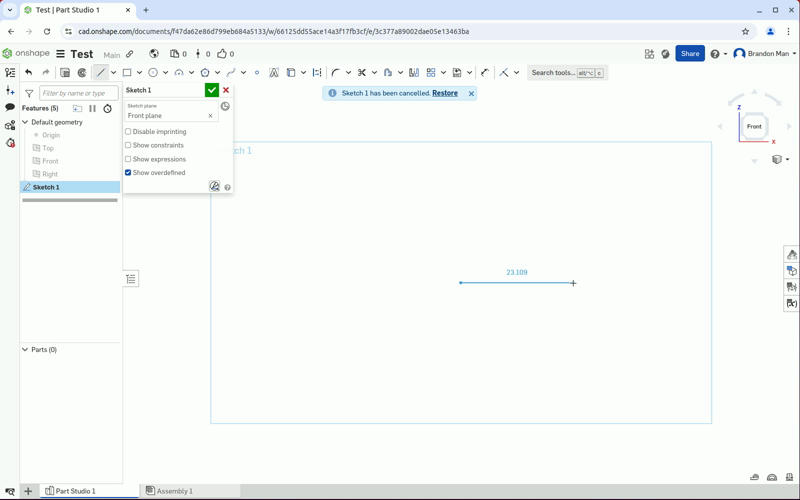
key_up(shift)
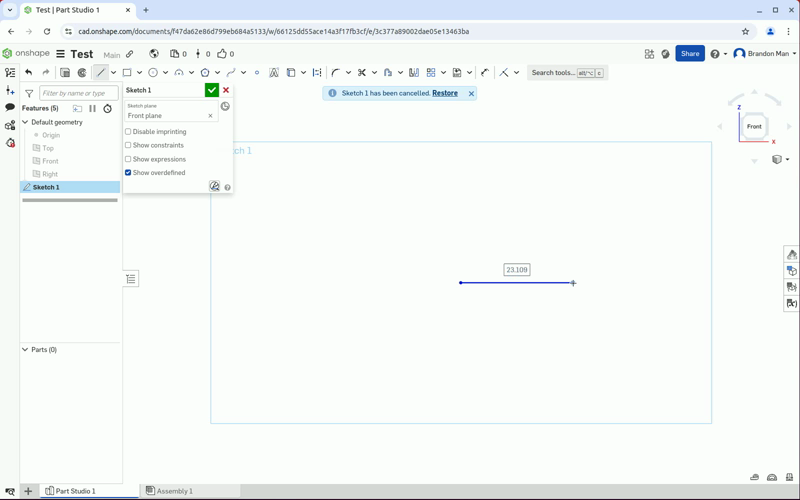
key_down(shift)
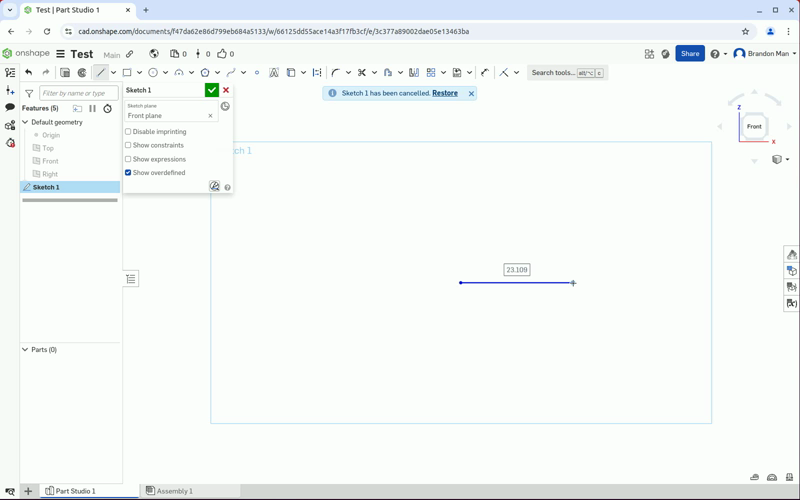
mouse_move(573, 197)
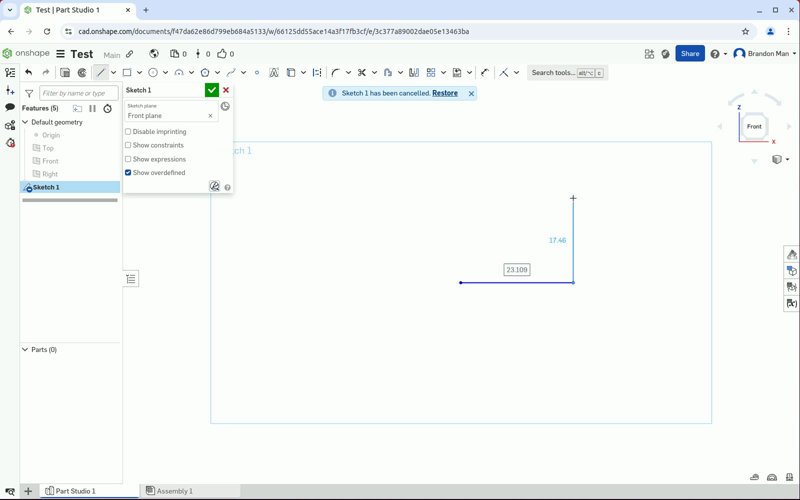
click(573, 197)
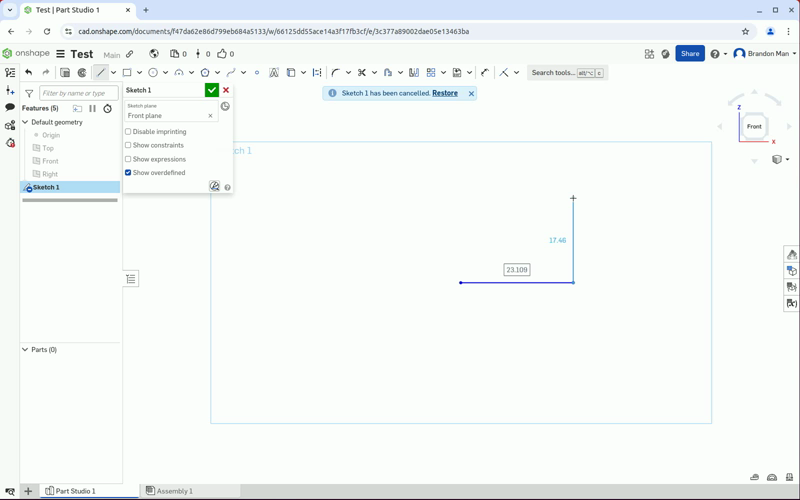
key_up(shift)
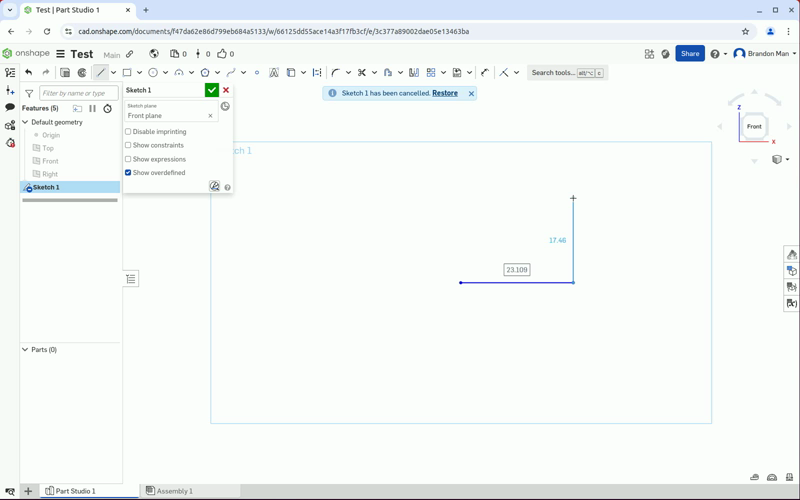
key_down(shift)
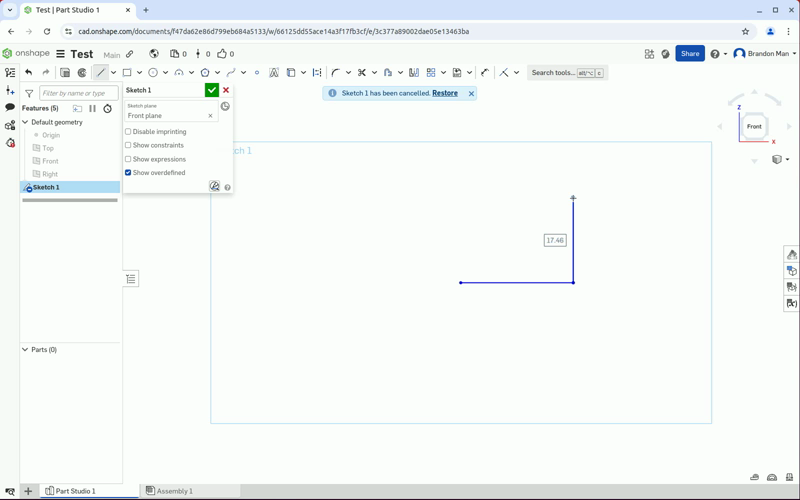
mouse_move(460, 197)
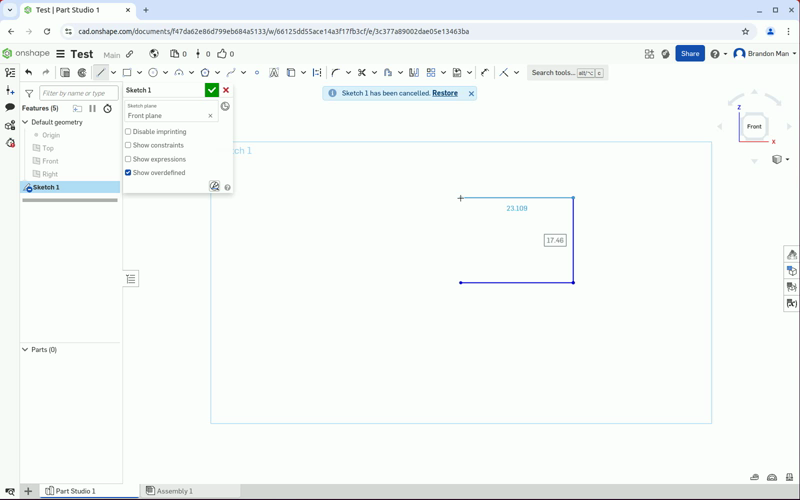
click(460, 197)
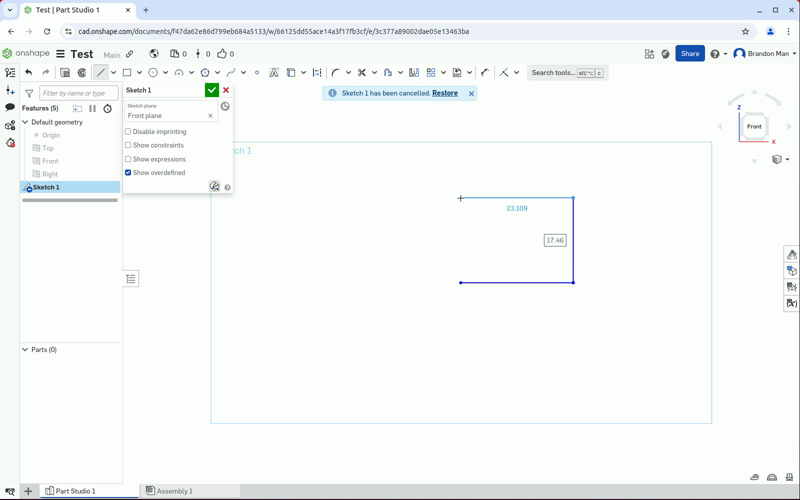
key_up(shift)
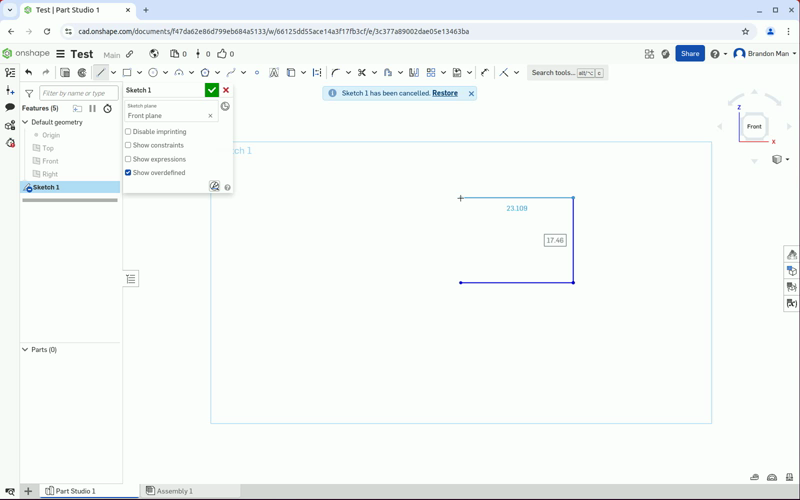
key_down(shift)
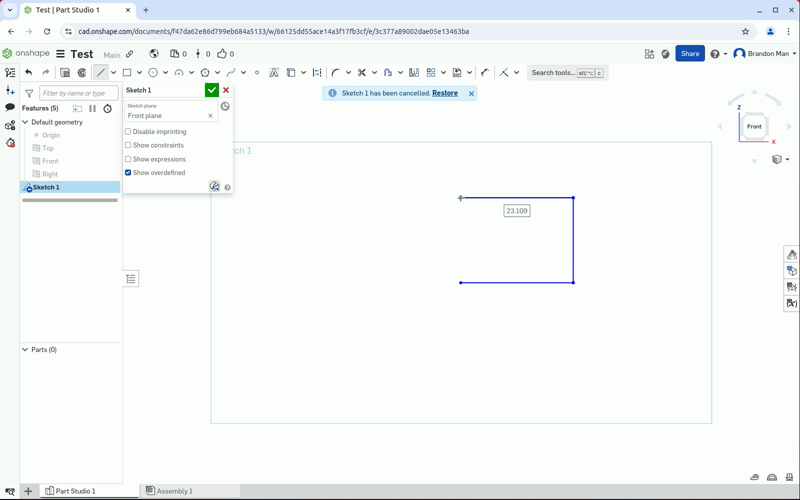
mouse_move(460, 282)
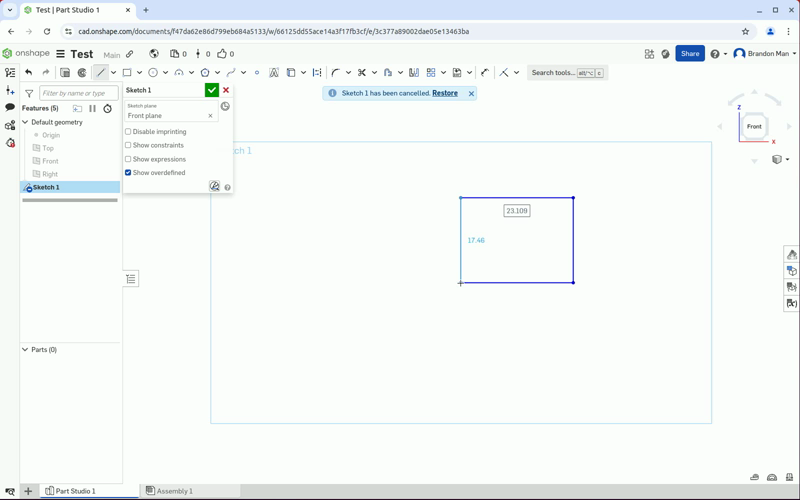
key_up(shift)
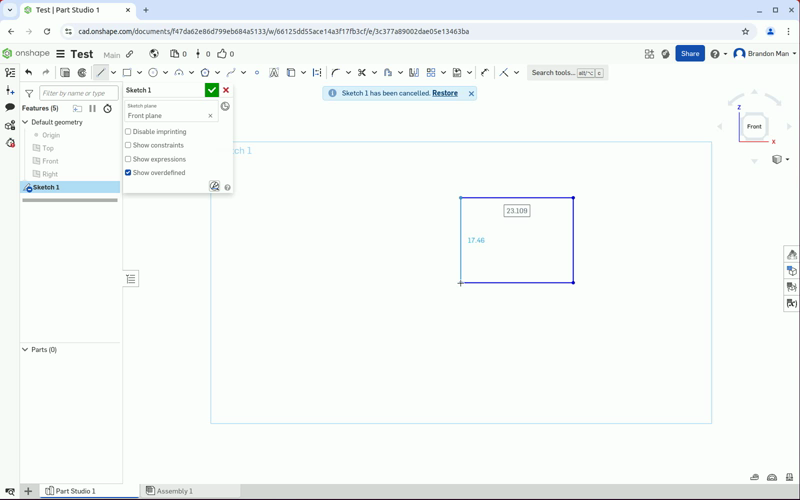
click(460, 282)
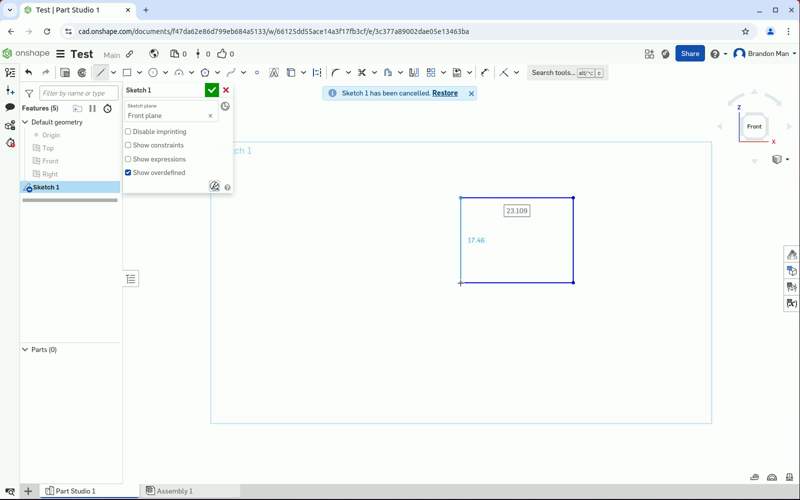
key(esc)
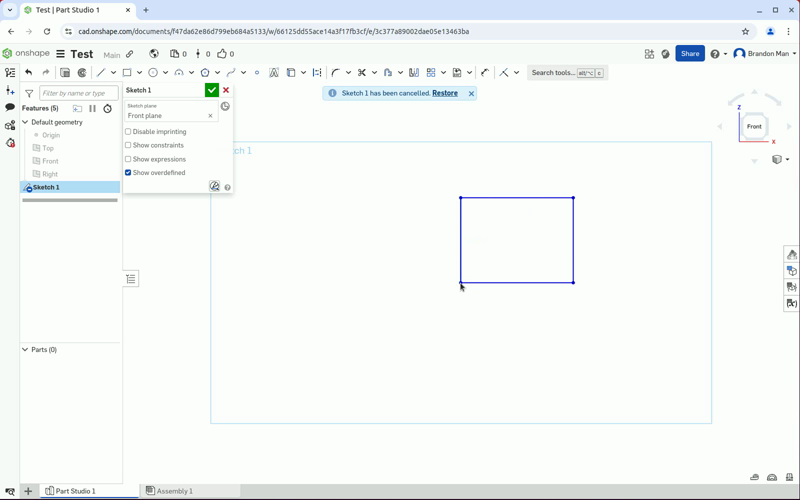
mouse_move(483, 272)
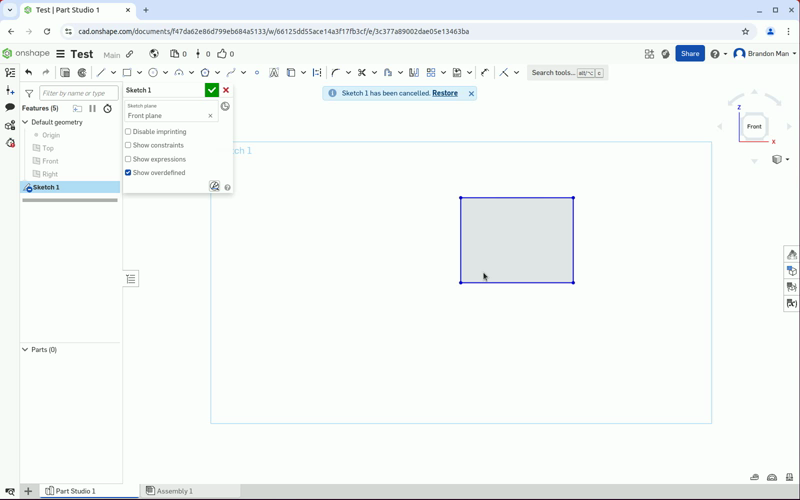
click(483, 272)
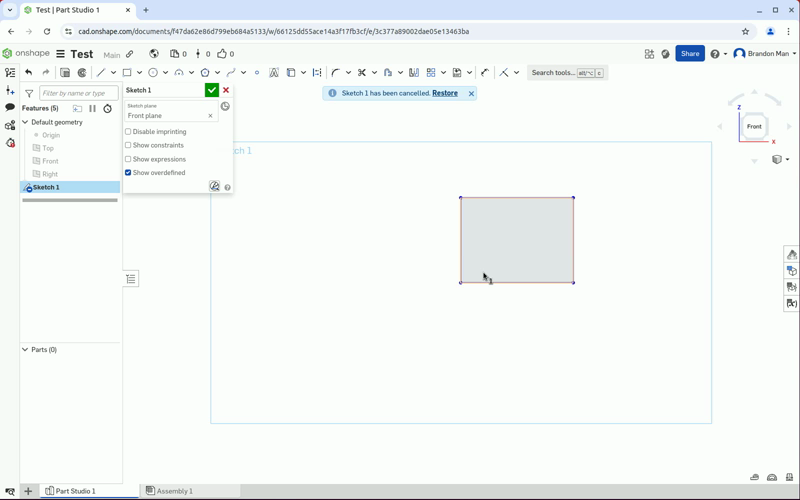
mouse_move(73, 352)
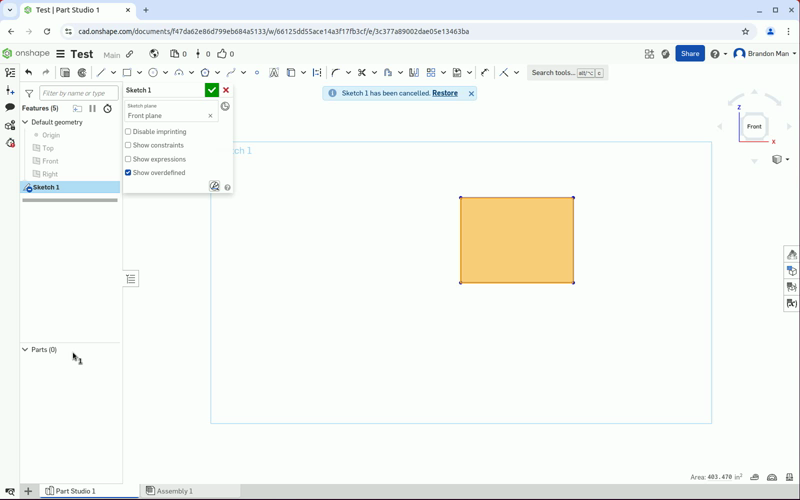
key(shift+y)
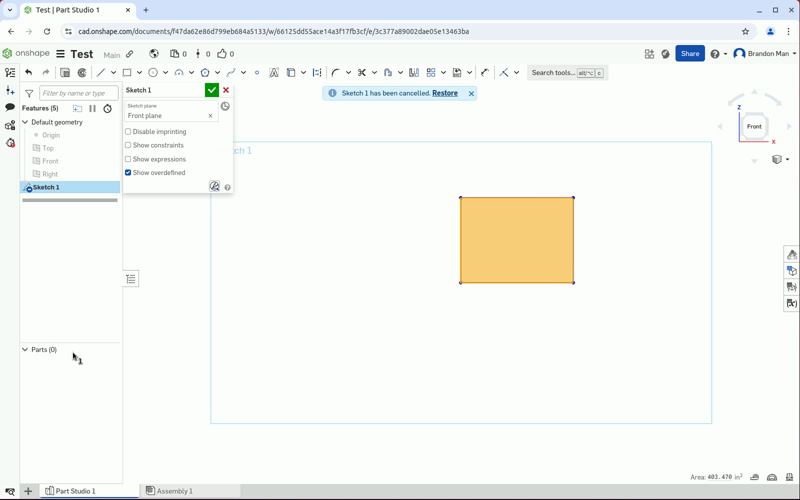
key(shift+e)
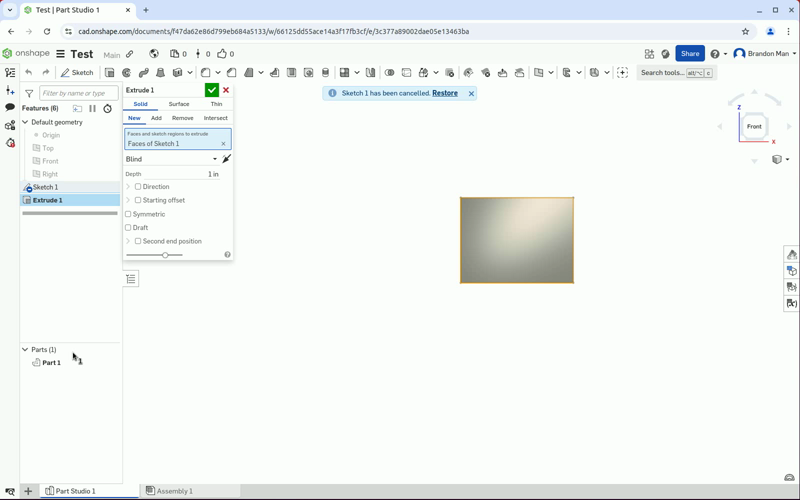
mouse_move(143, 106)
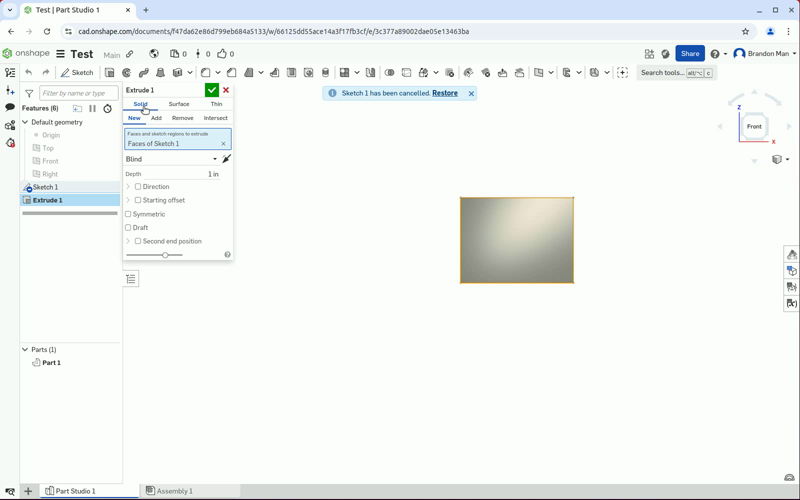
click(143, 106)
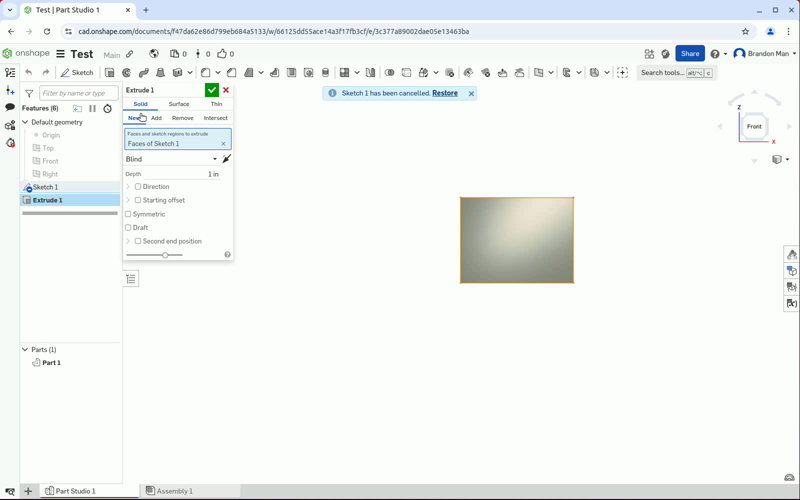
mouse_move(137, 120)
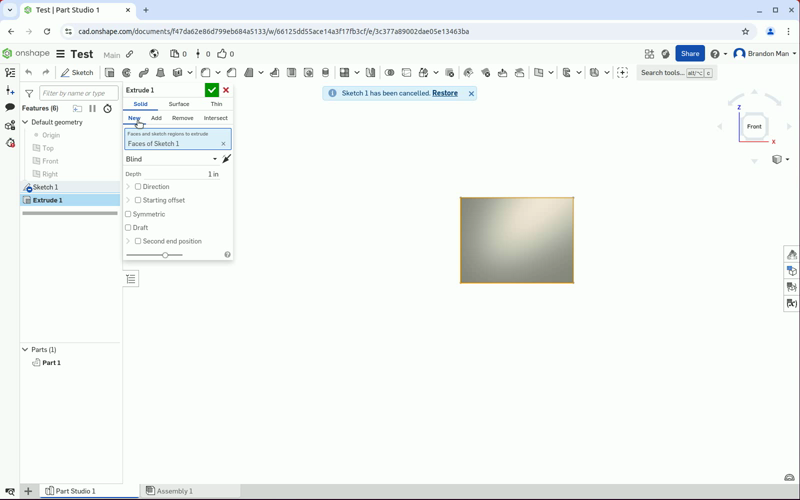
click(137, 120)
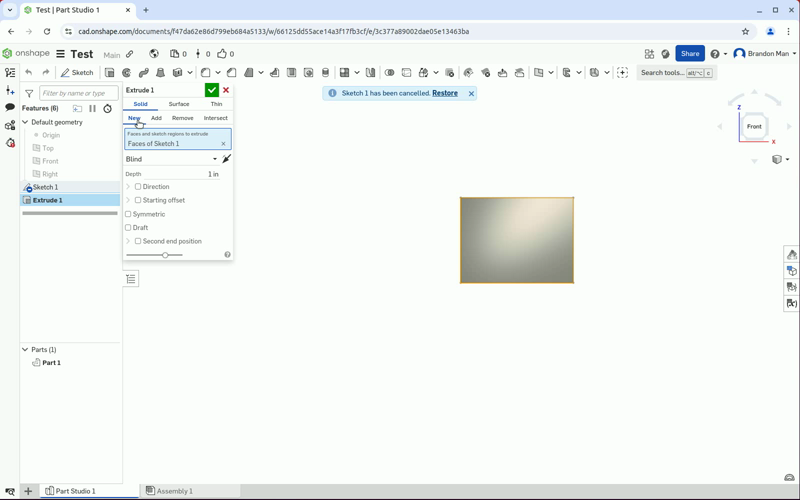
key(tab, 4)
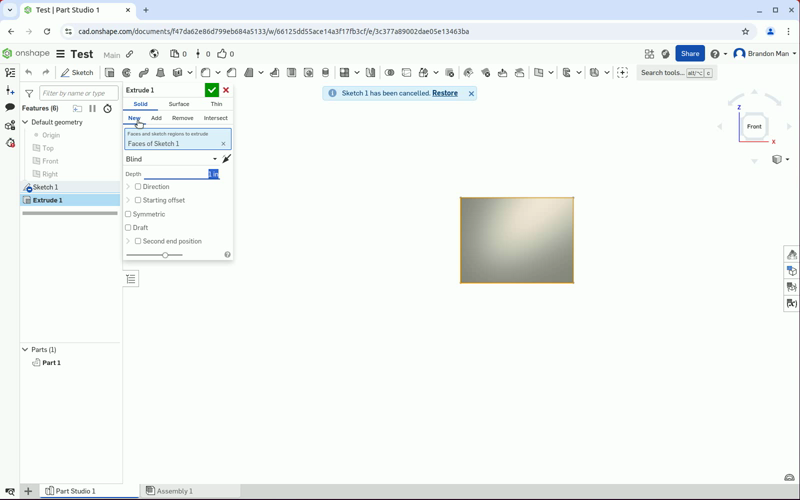
text(8.425)
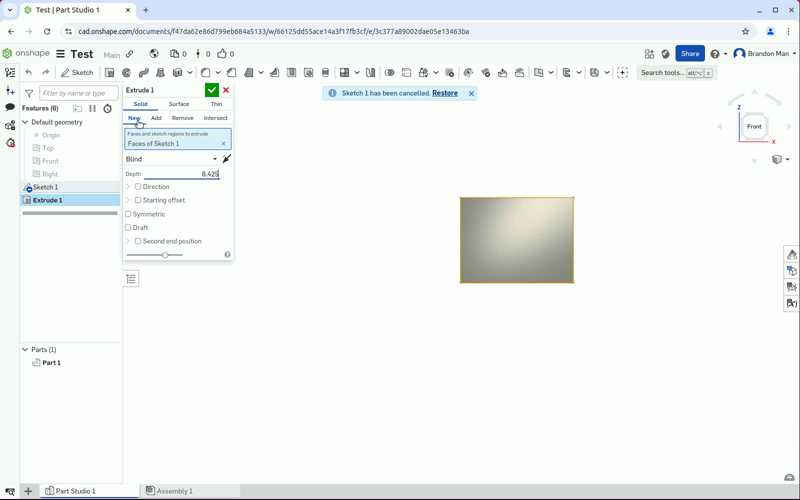
key(enter)
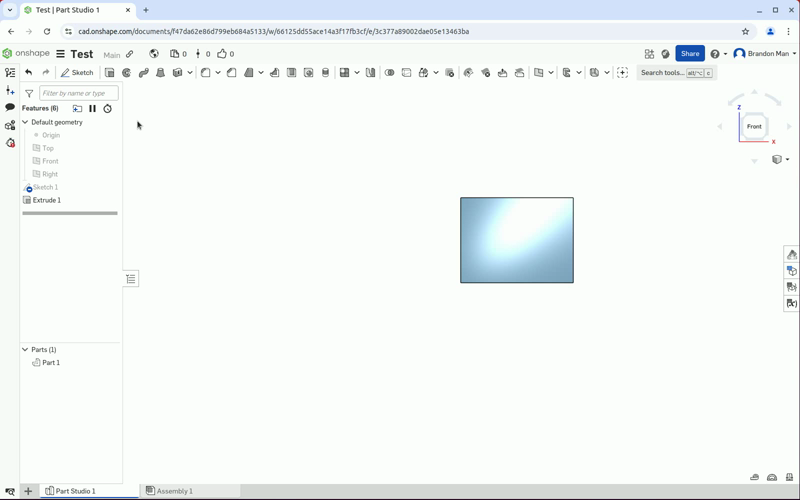
key(shift+h)
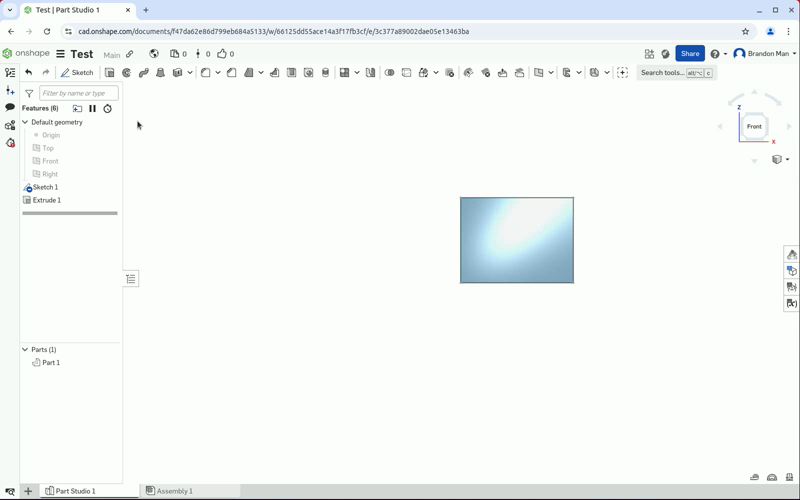
key(shift+h)
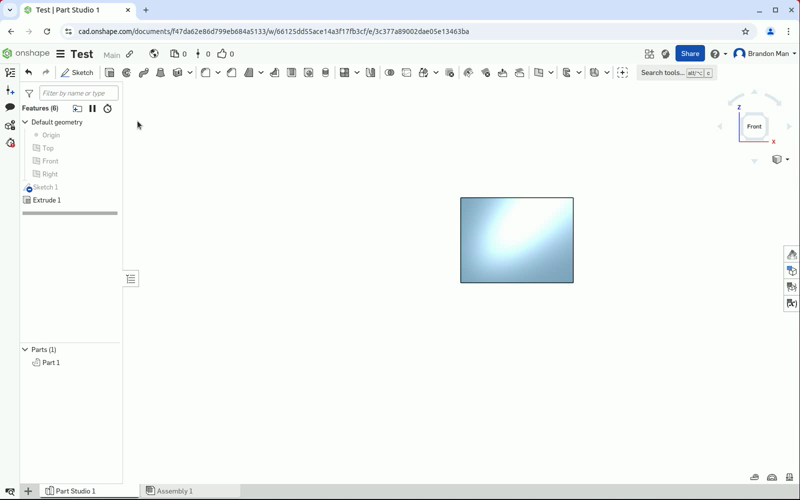
mouse_move(73, 189)
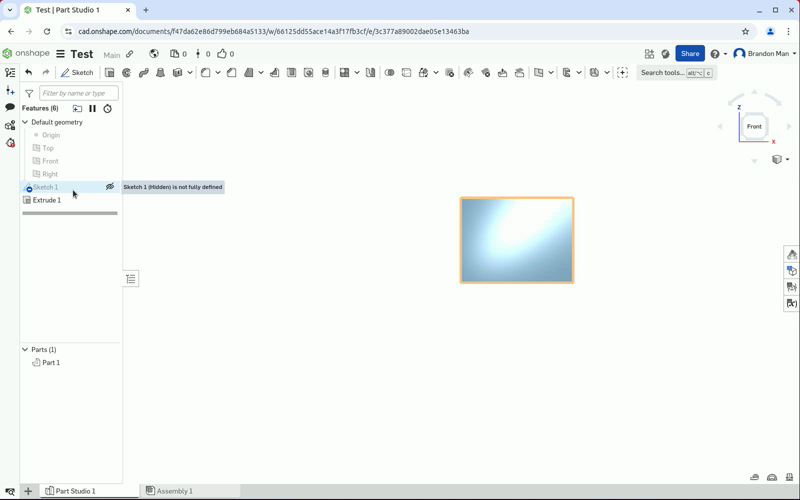
click(73, 189)
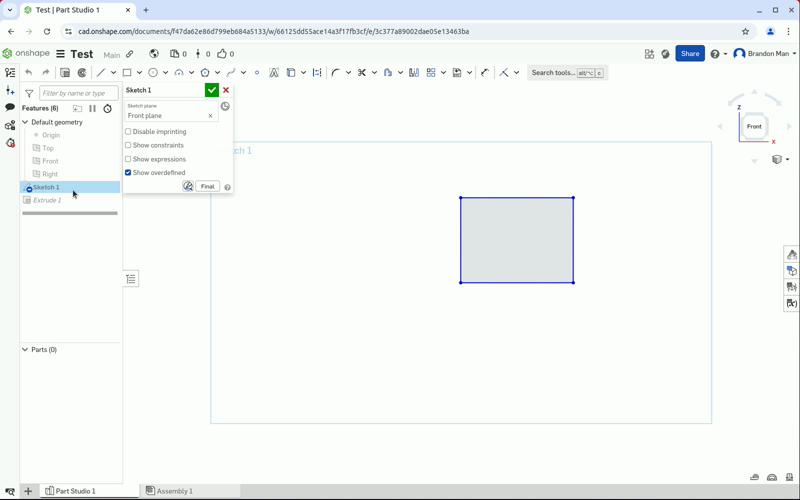
mouse_move(229, 92)
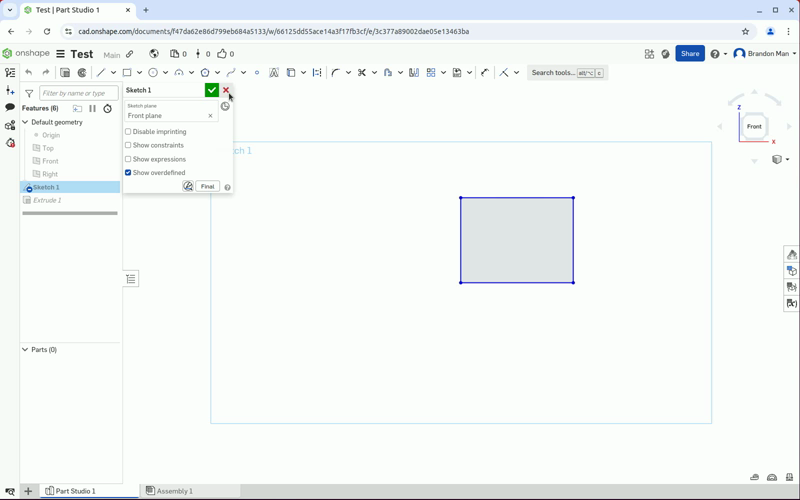
click(229, 92)
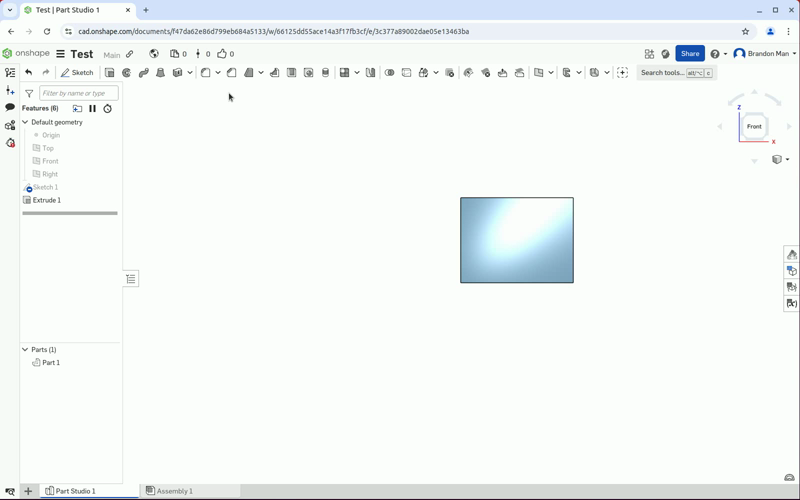
mouse_move(73, 352)
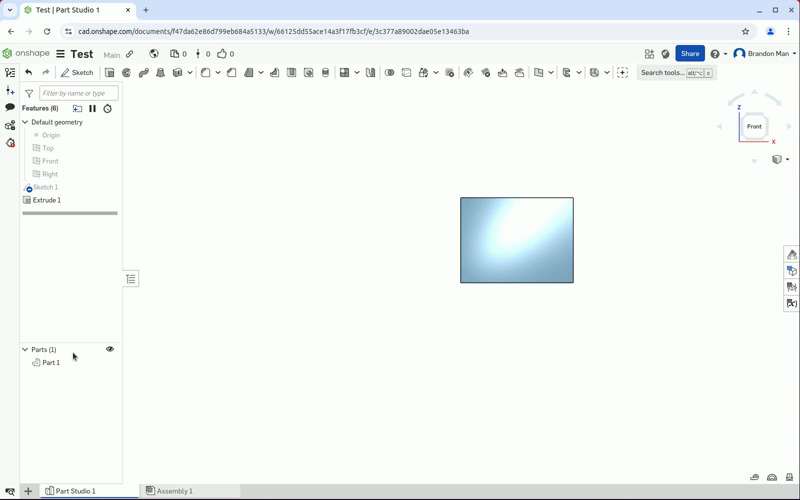
key(y)
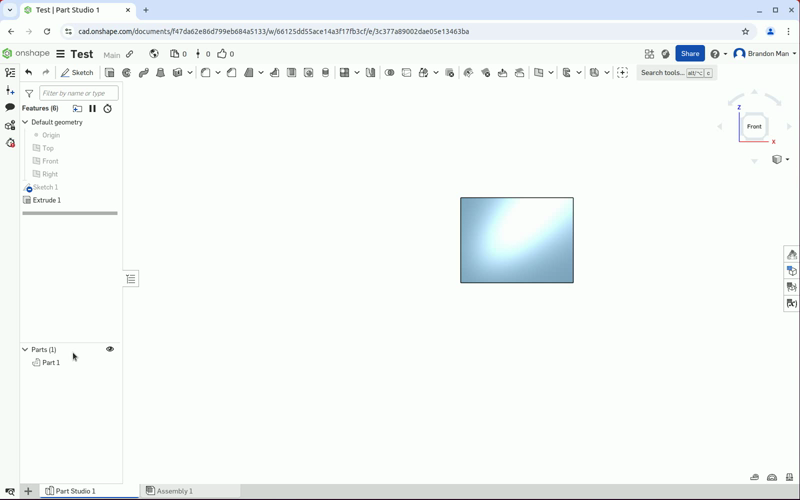
key(shift+p)
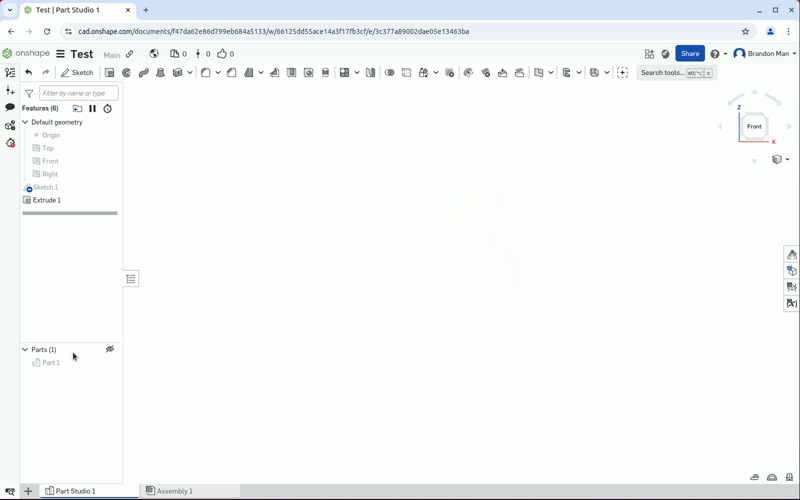
key(space)
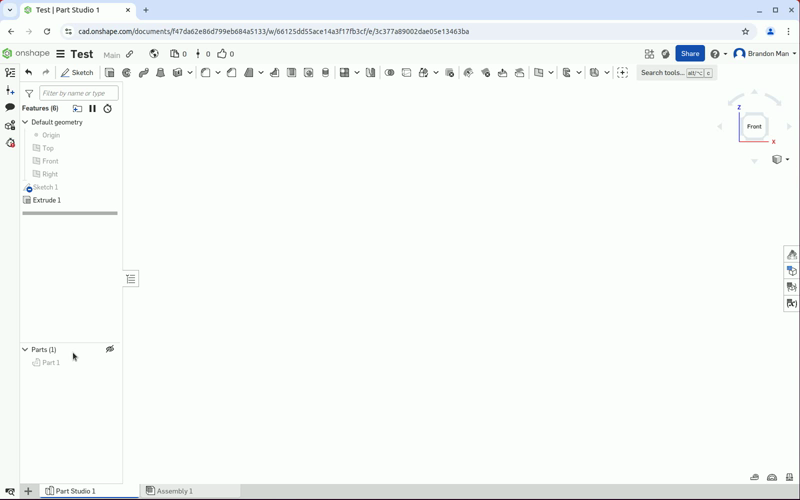
key_down(shift)
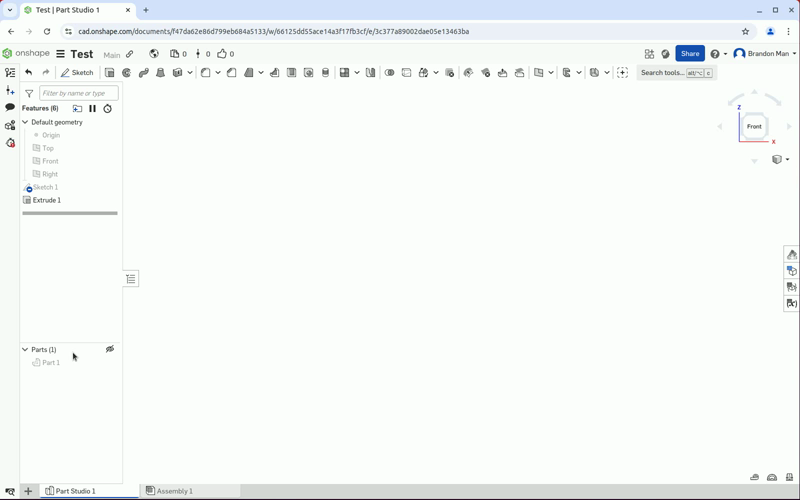
key(left)
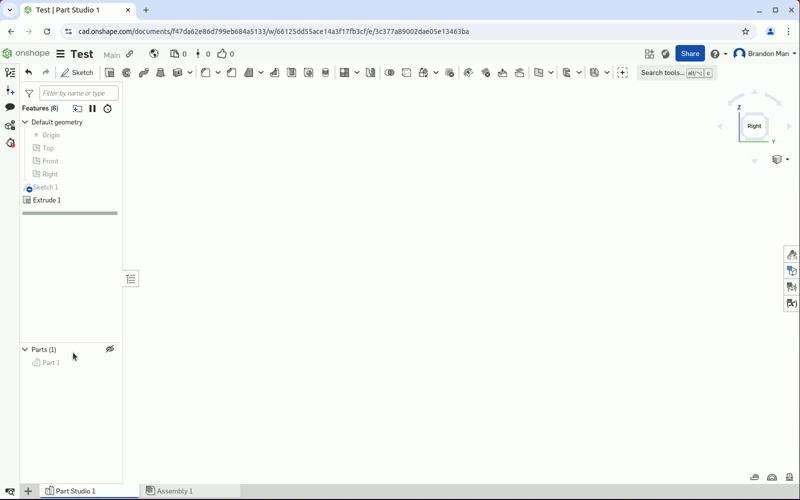
key_up(shift)
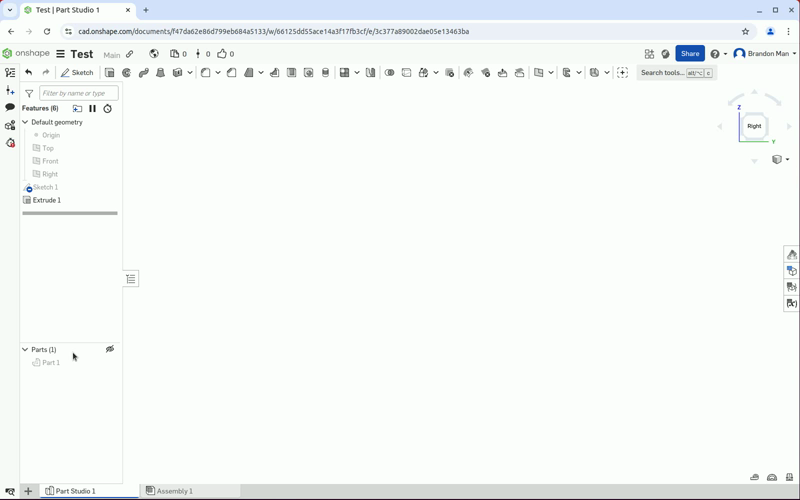
mouse_move(73, 352)
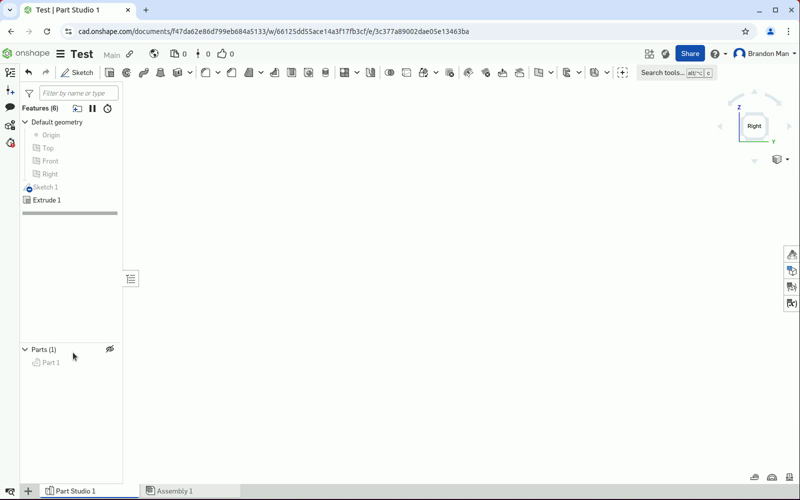
key(shift+y)
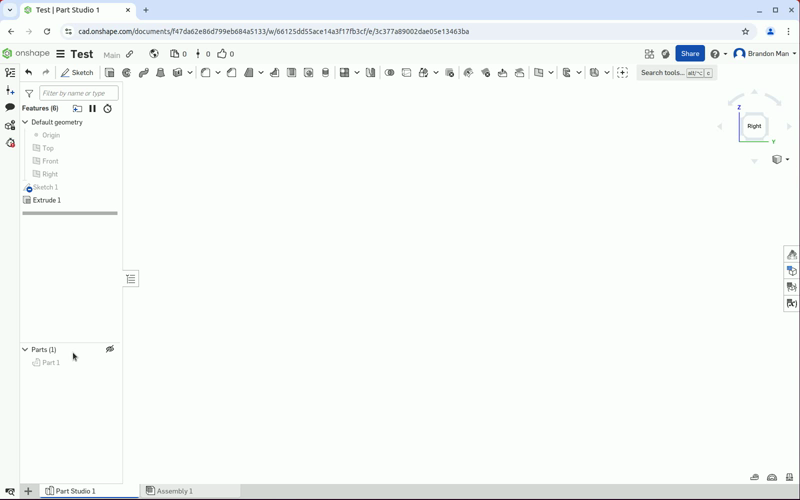
key(shift+s)
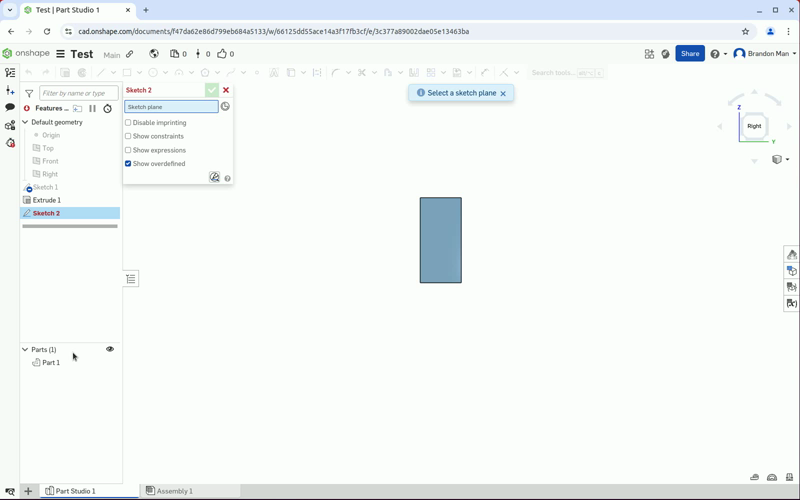
mouse_move(73, 176)
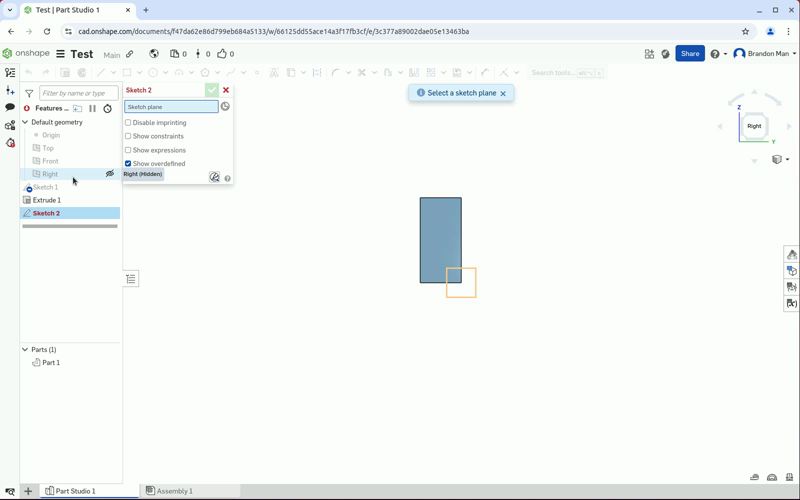
click(73, 176)
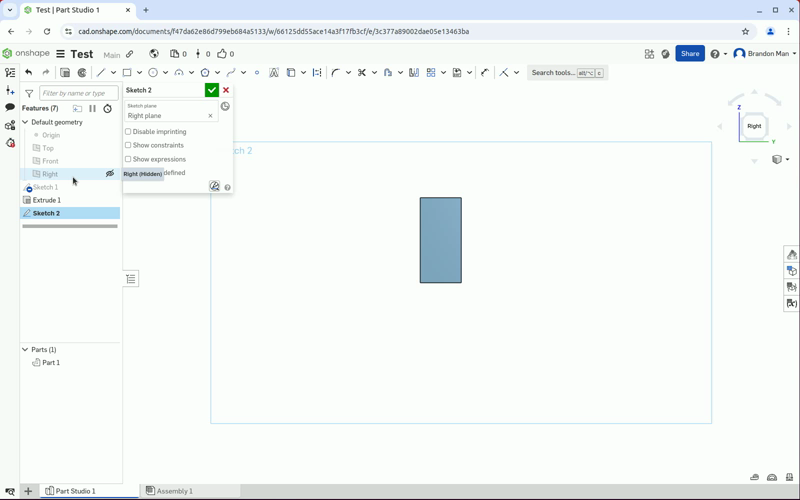
mouse_move(73, 352)
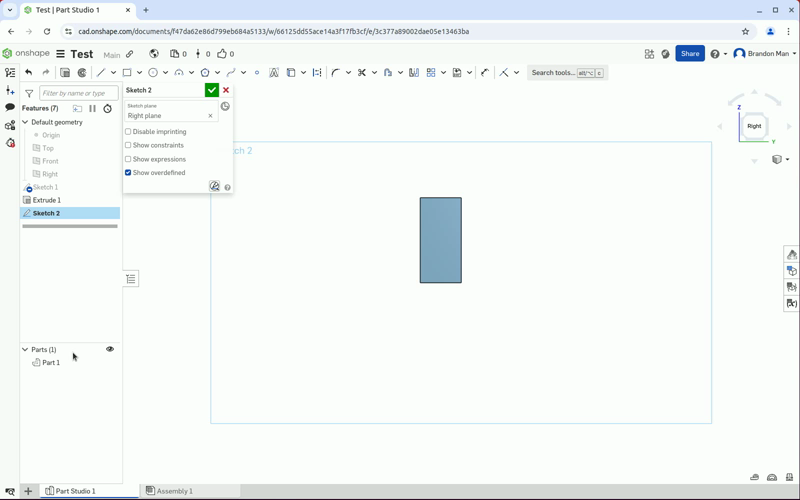
key(y)
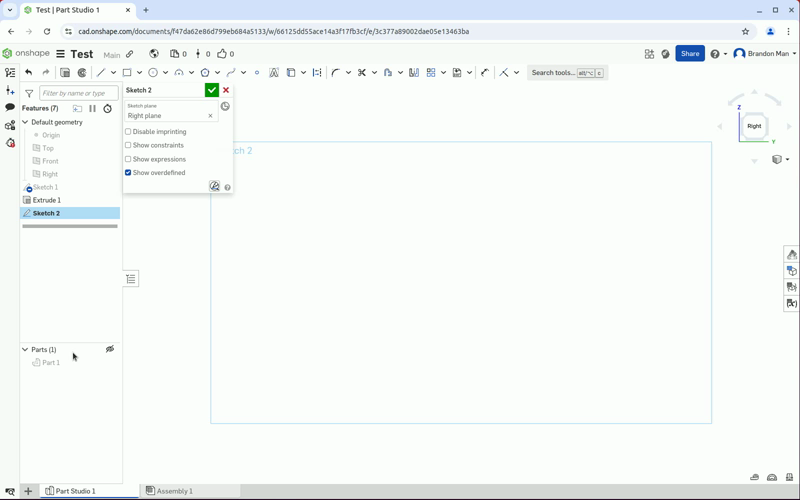
key(l)
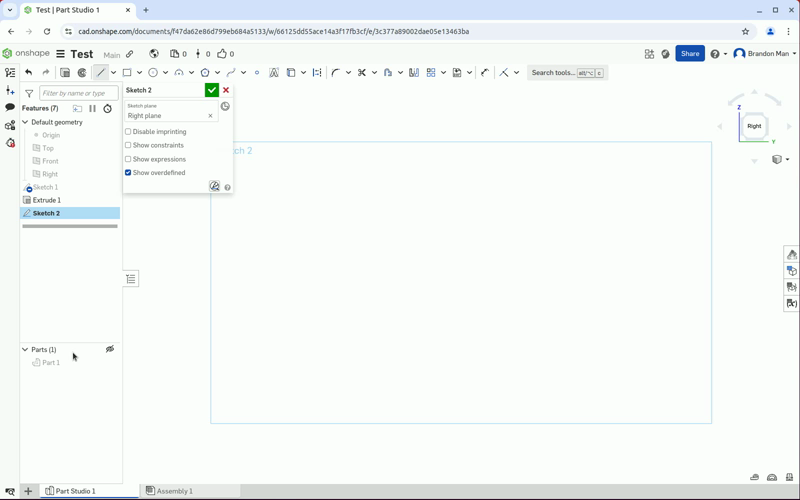
key_down(shift)
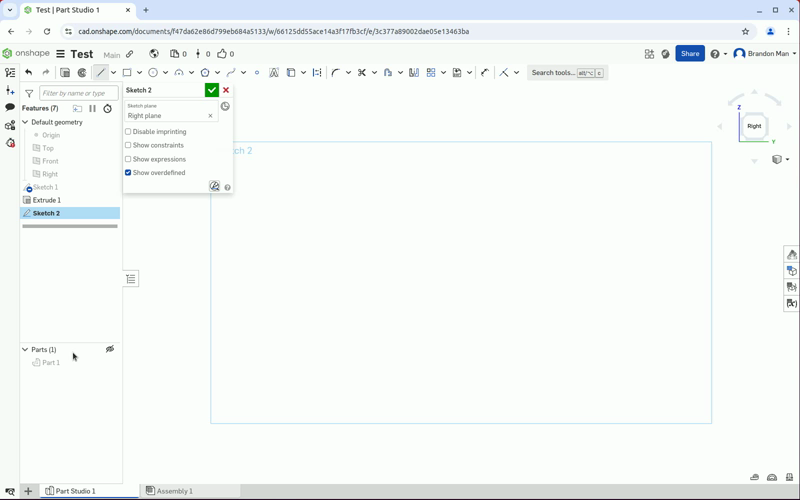
mouse_move(425, 276)
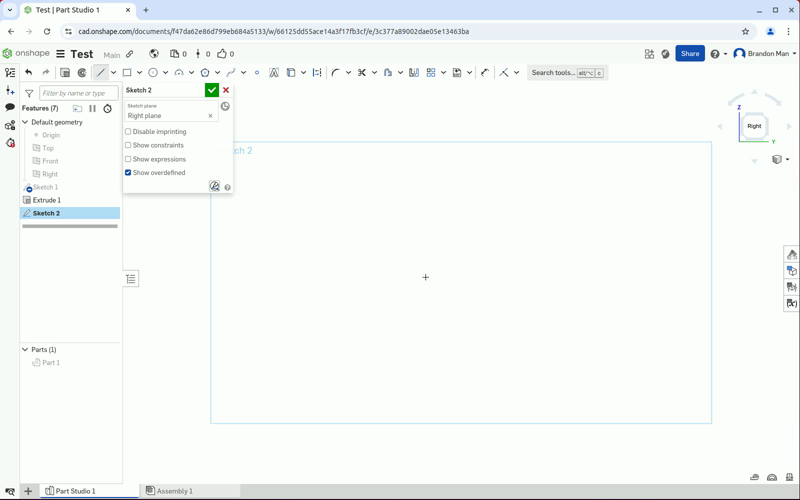
click(425, 276)
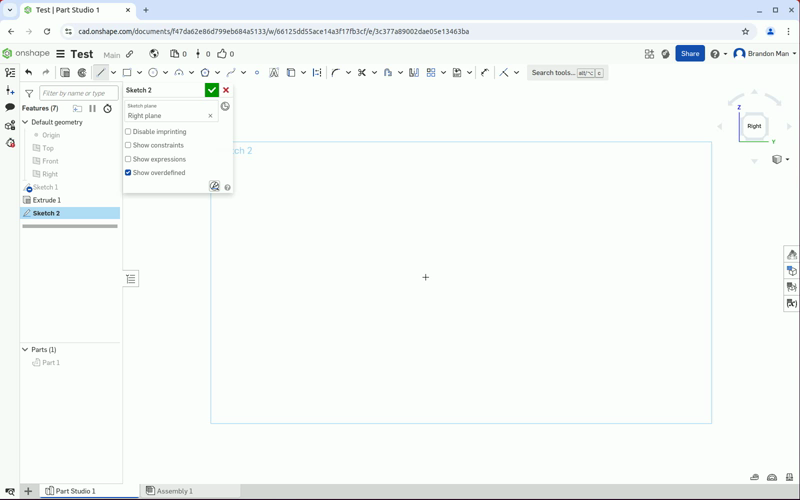
key_up(shift)
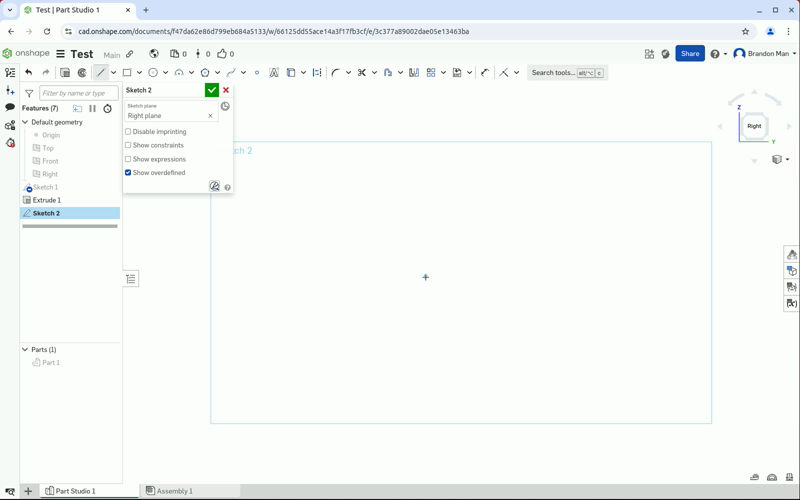
key_down(shift)
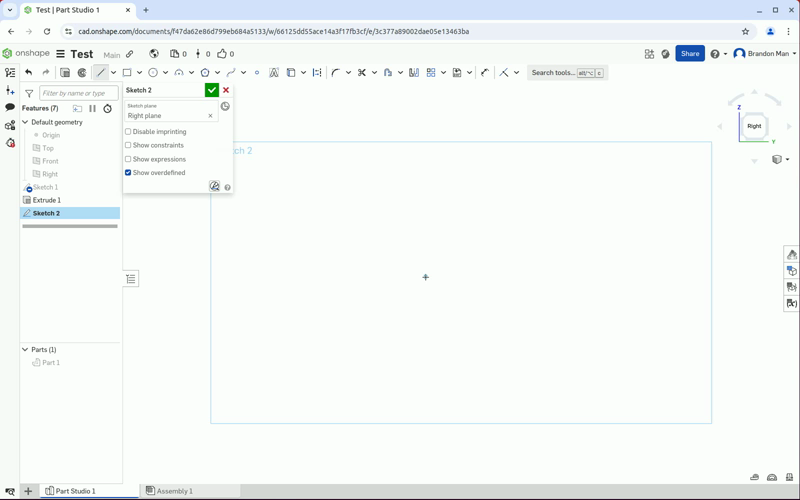
mouse_move(455, 276)
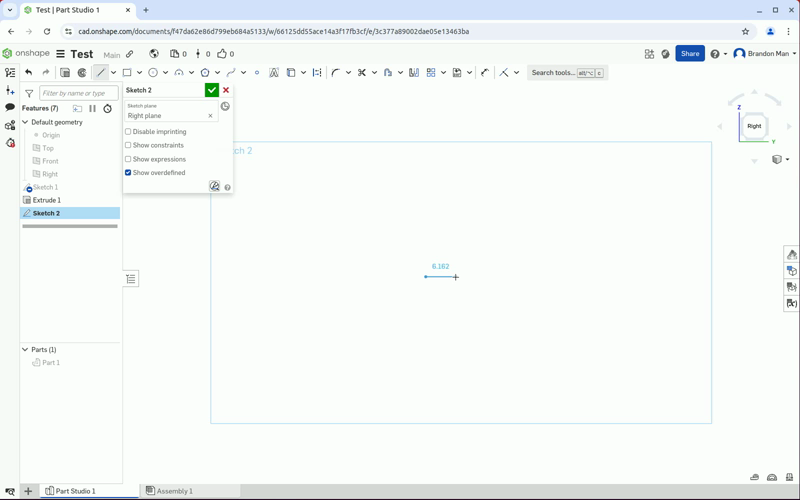
mouse_move(454, 276)
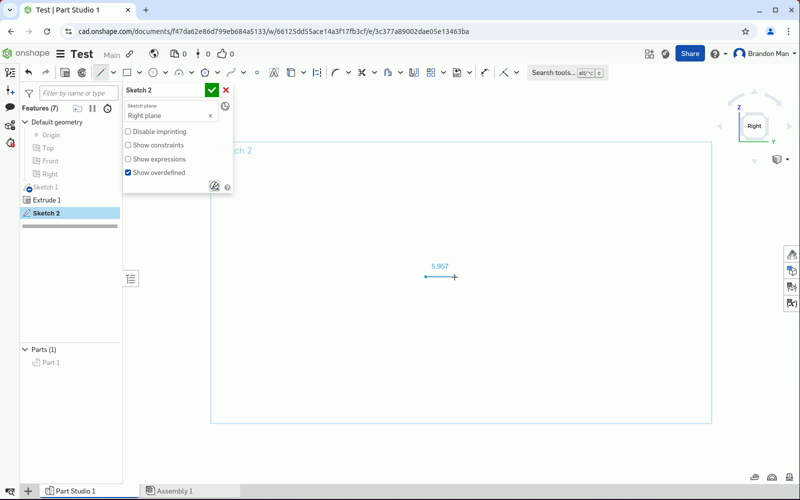
click(454, 276)
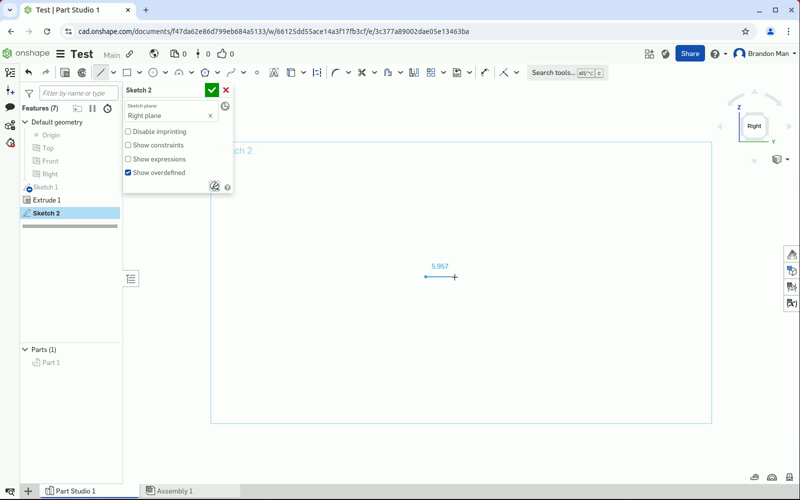
key_up(shift)
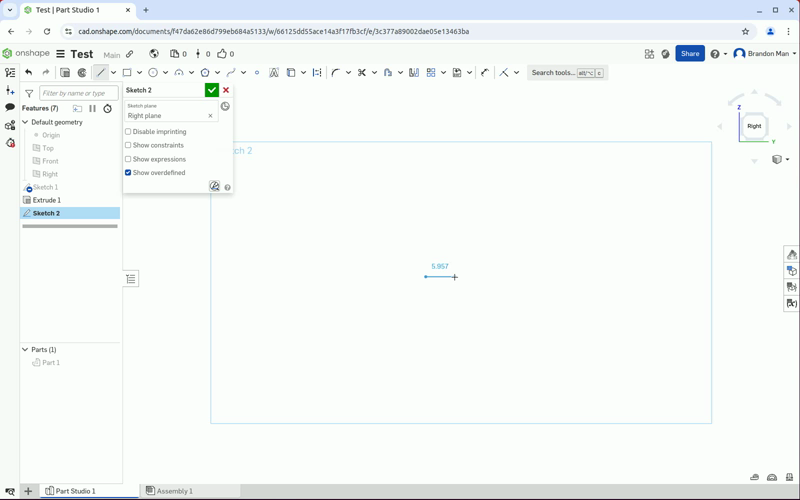
key_down(shift)
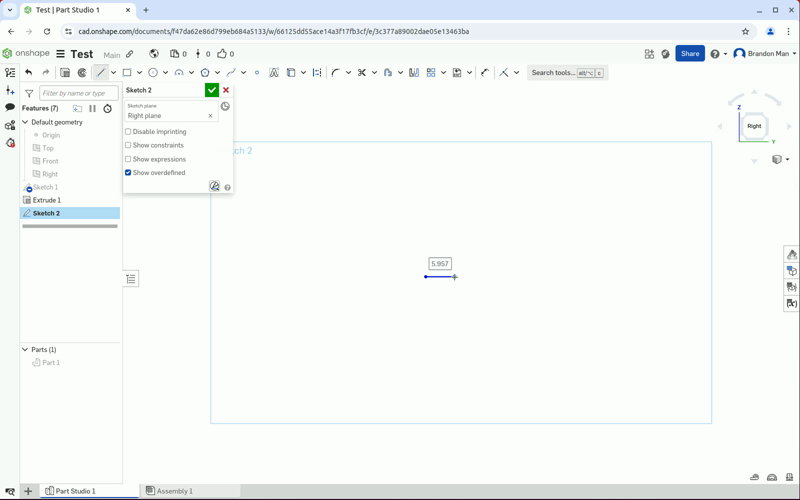
mouse_move(454, 202)
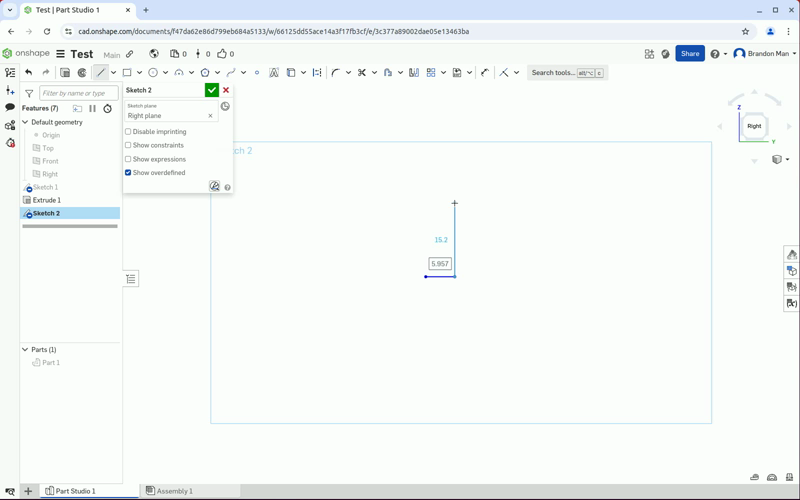
click(454, 202)
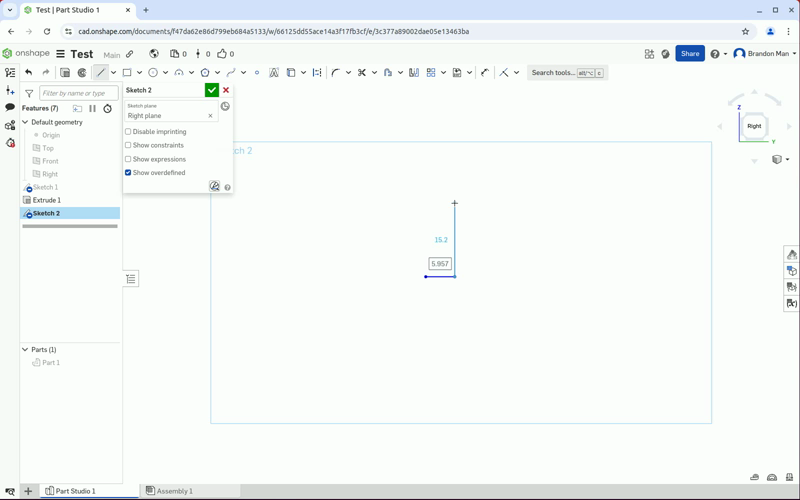
key_up(shift)
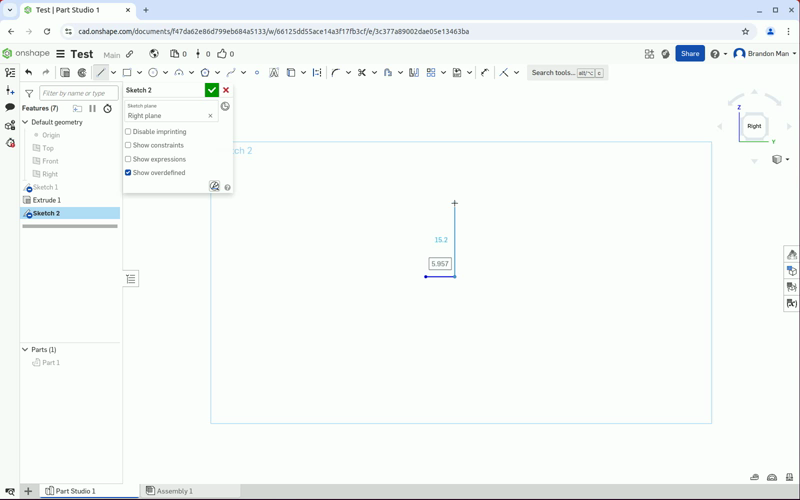
key_down(shift)
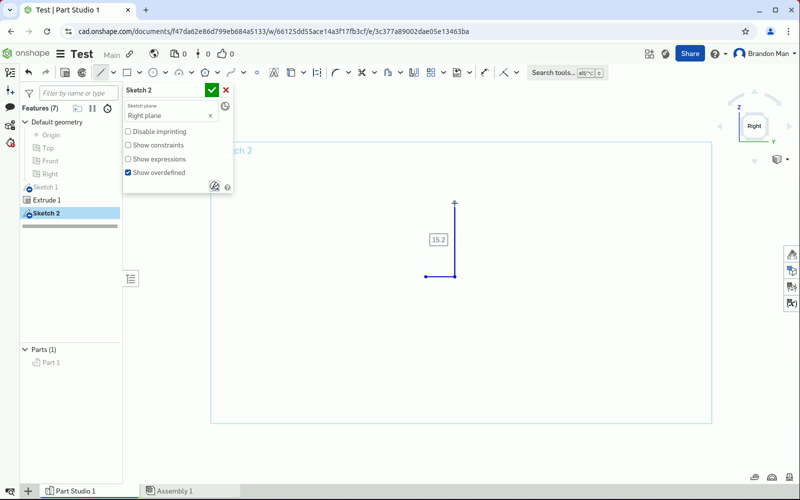
mouse_move(484, 202)
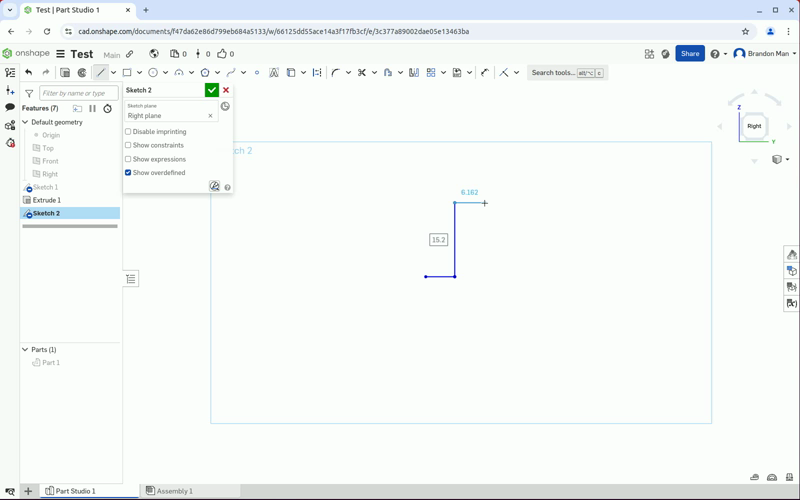
mouse_move(425, 202)
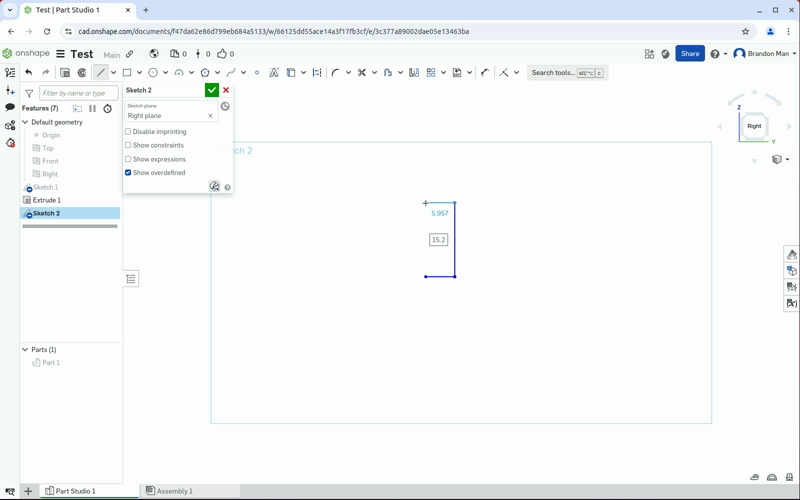
click(425, 202)
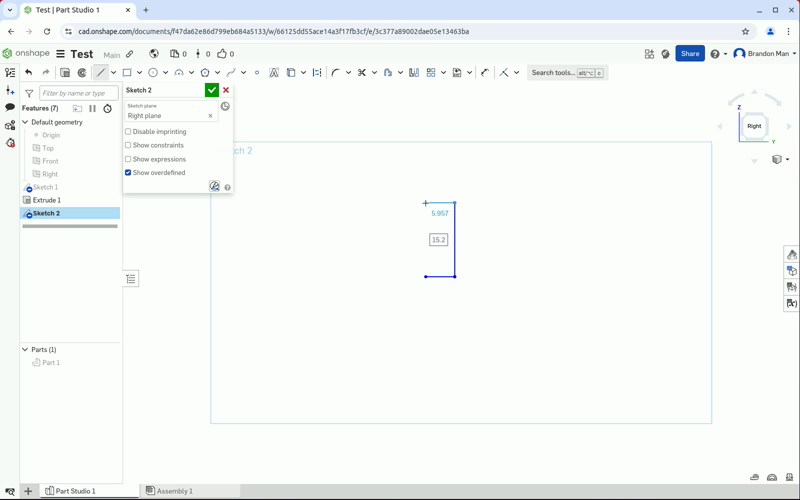
key_up(shift)
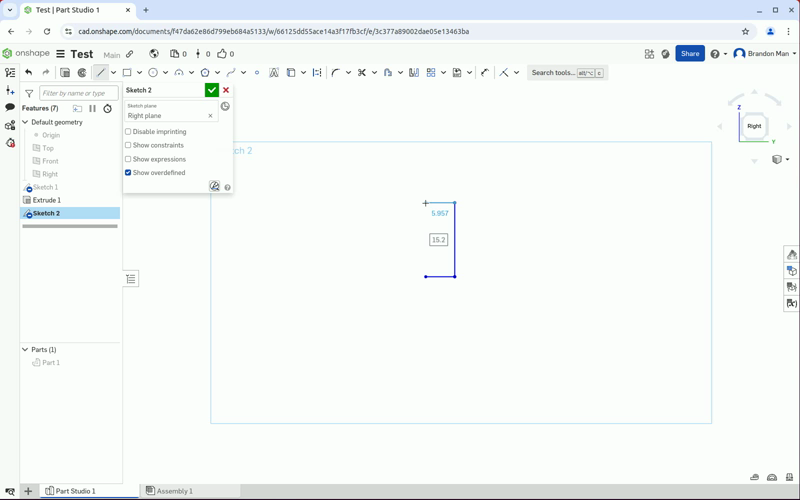
key_down(shift)
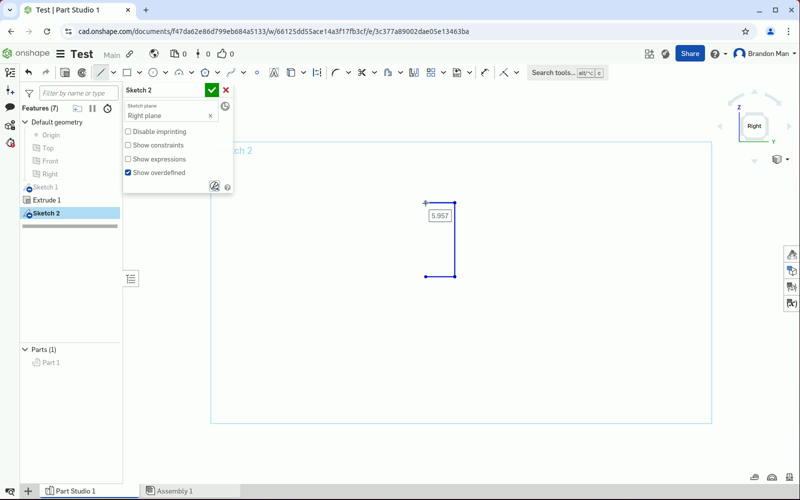
mouse_move(425, 276)
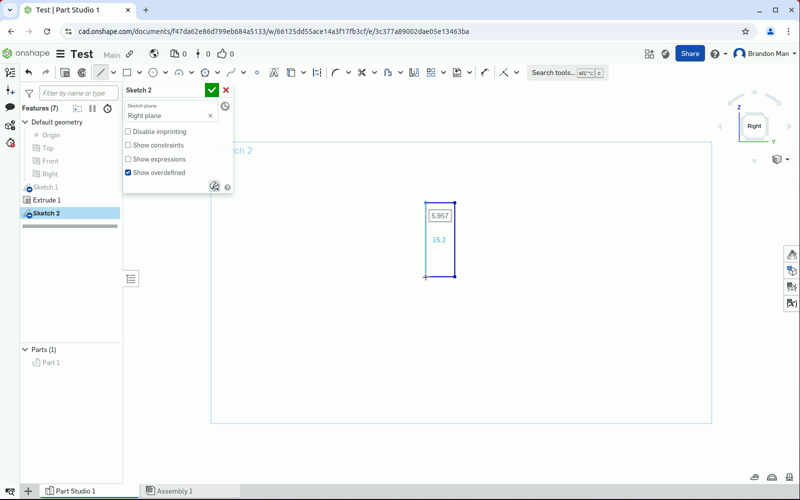
key_up(shift)
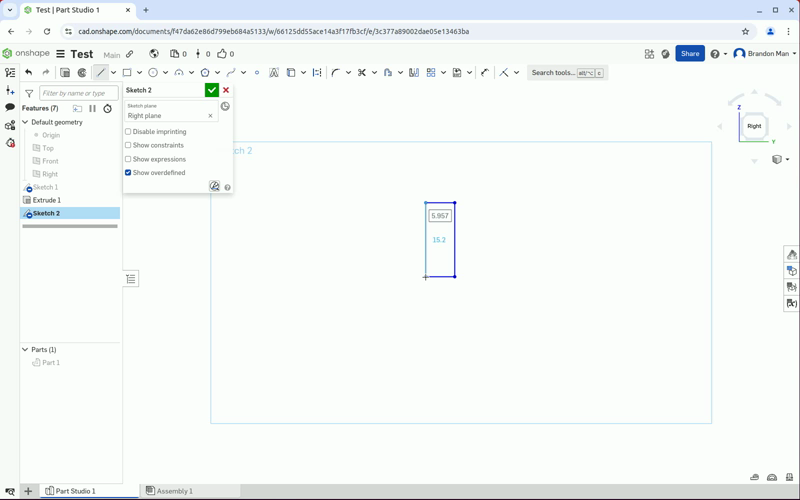
click(425, 276)
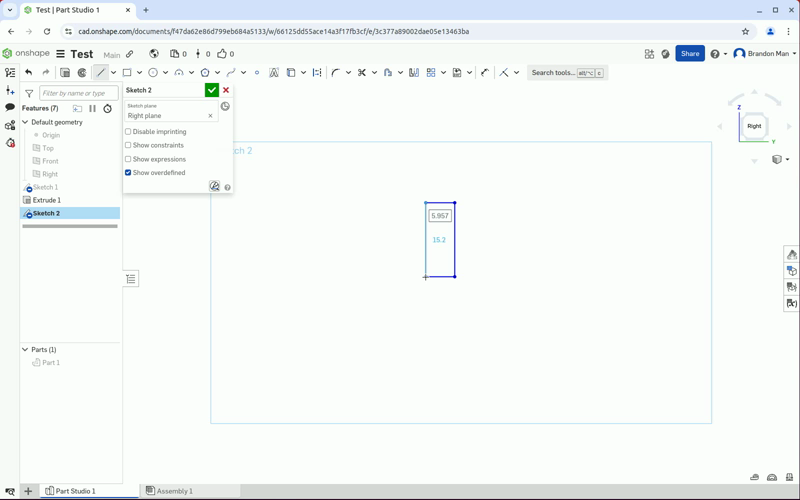
key(esc)
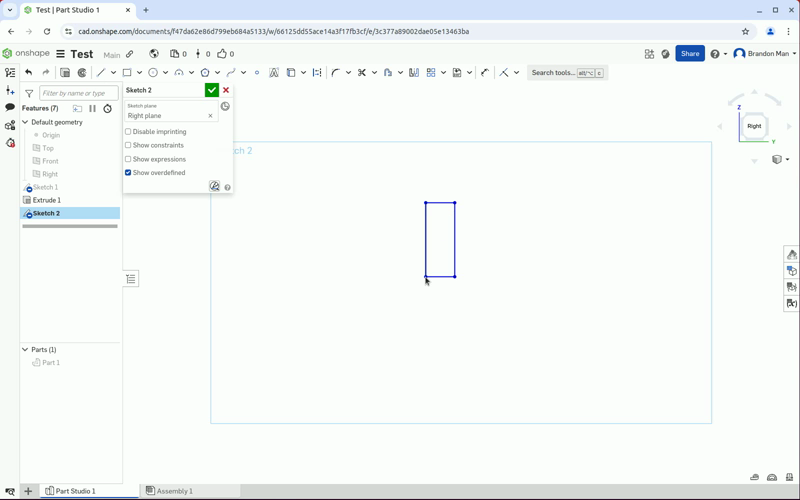
mouse_move(447, 221)
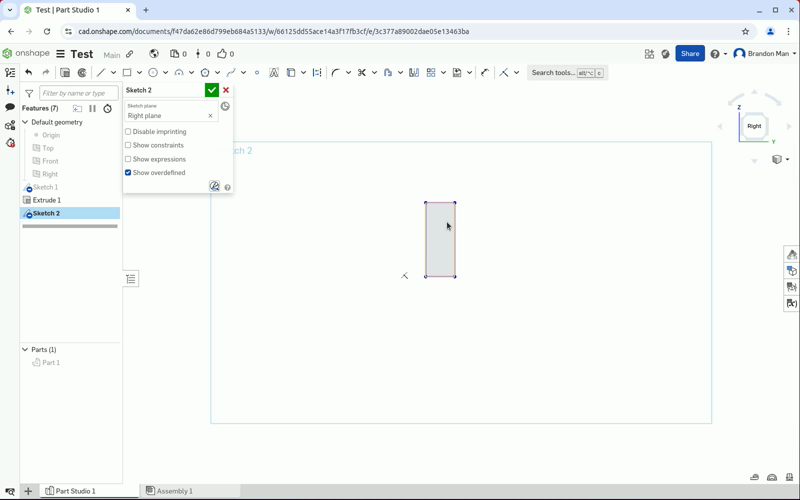
click(447, 221)
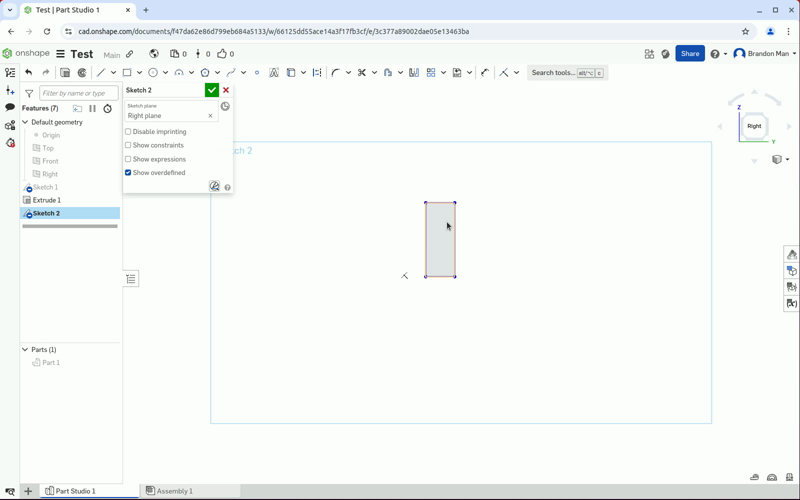
mouse_move(73, 352)
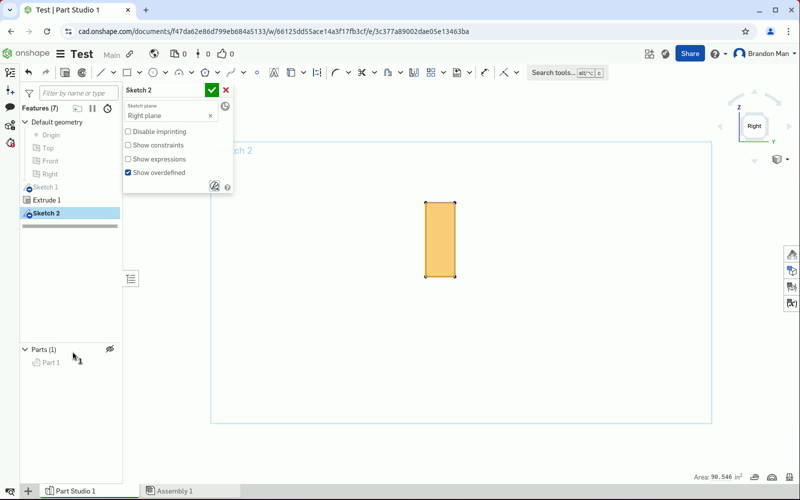
key(shift+y)
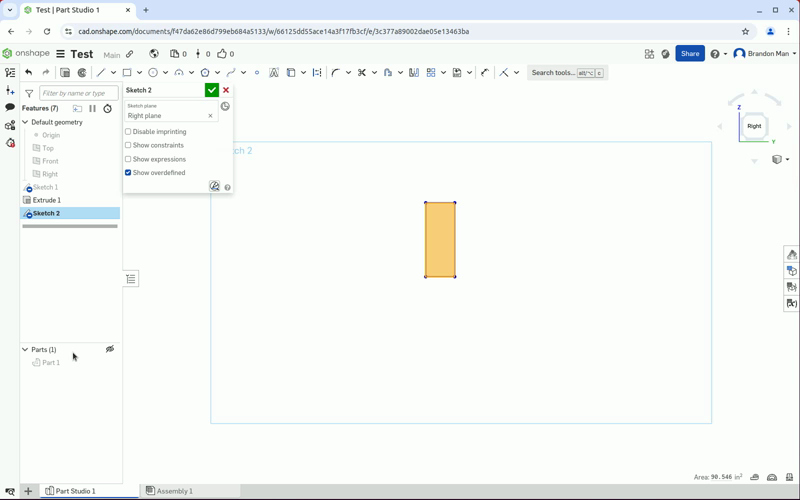
key(shift+e)
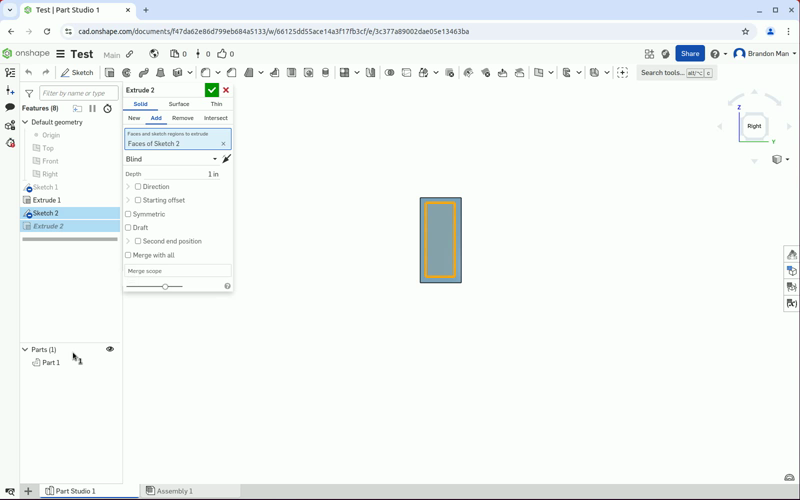
mouse_move(143, 106)
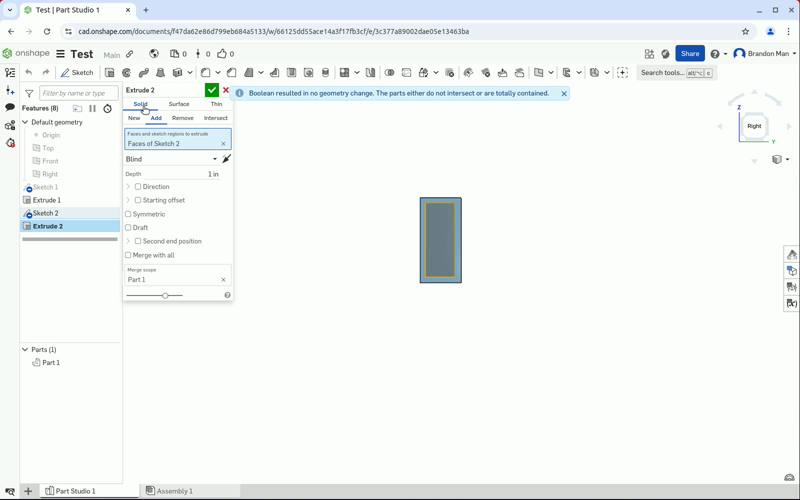
click(143, 106)
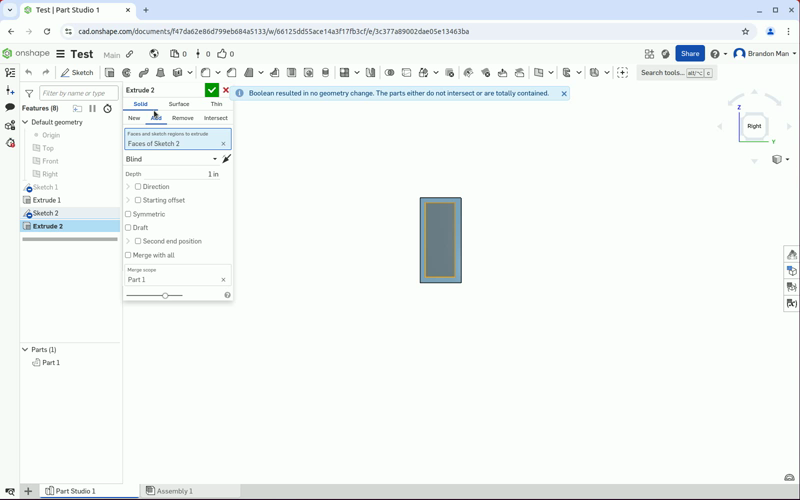
mouse_move(186, 120)
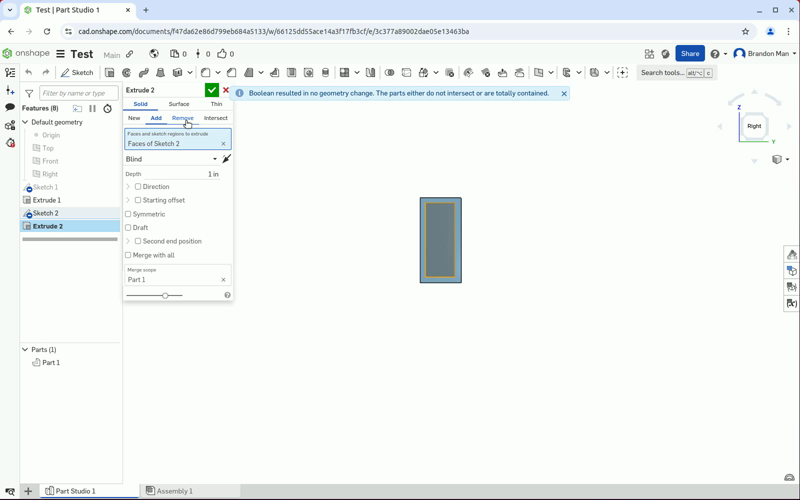
click(186, 120)
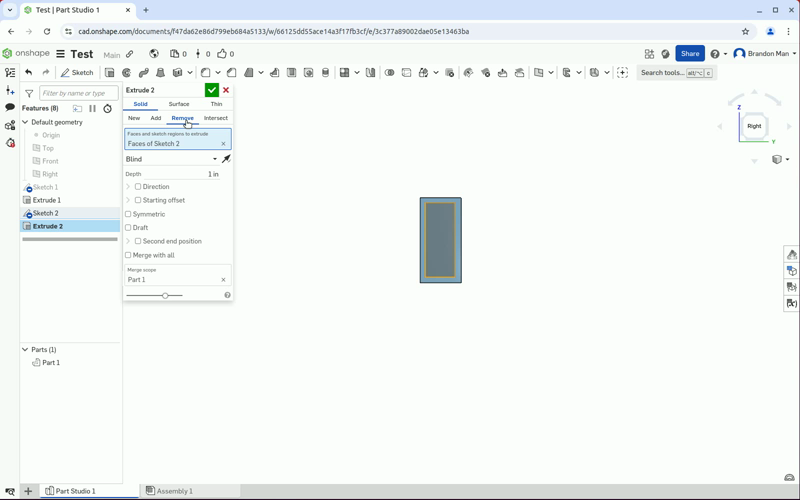
key(tab, 4)
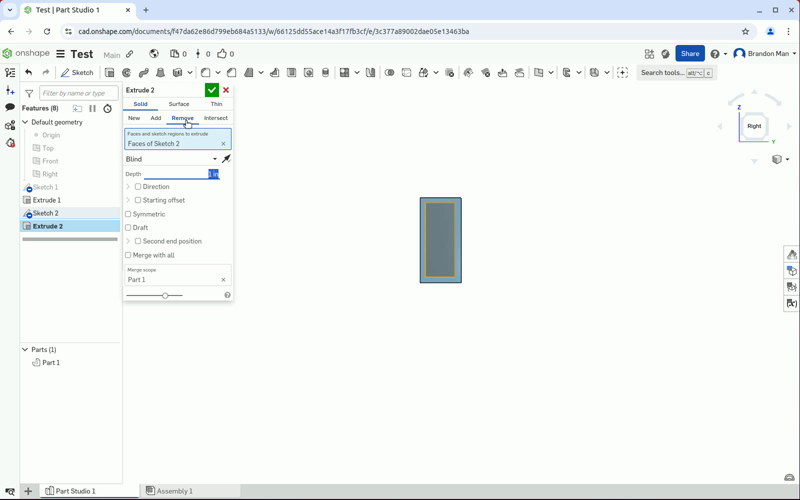
text(12.036)
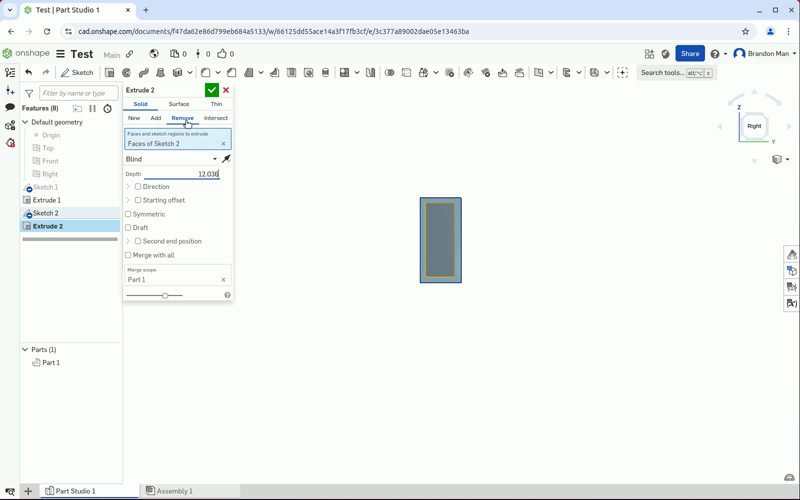
key(tab, 6)
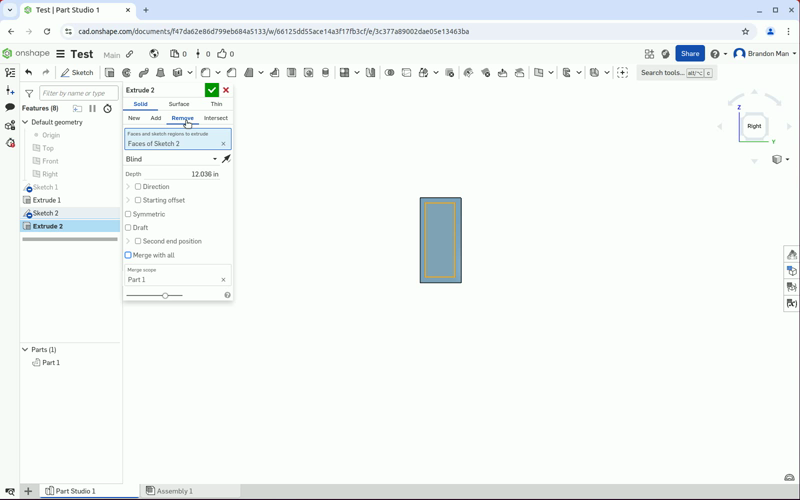
key(space)
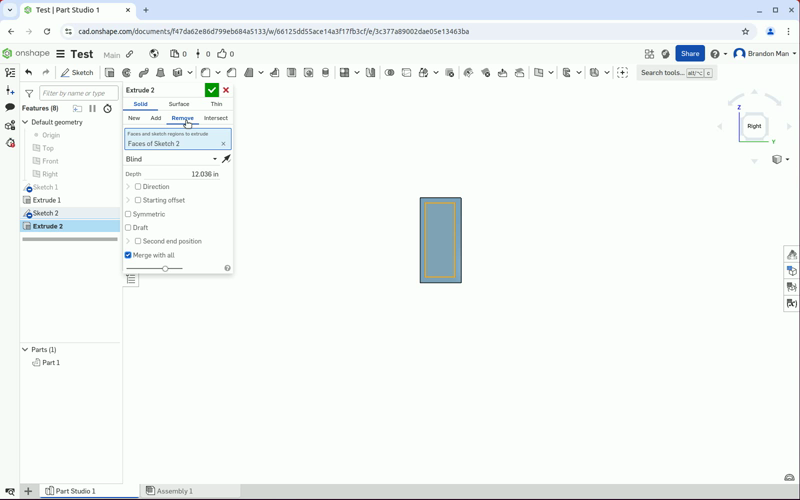
key(enter)
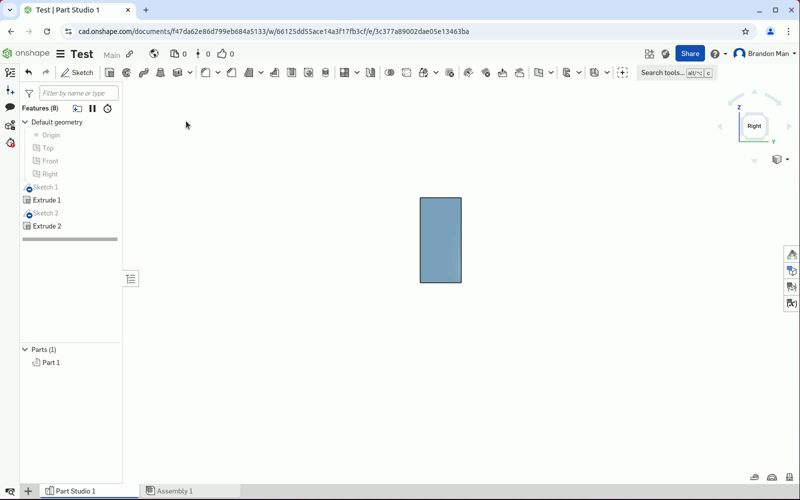
key(shift+h)
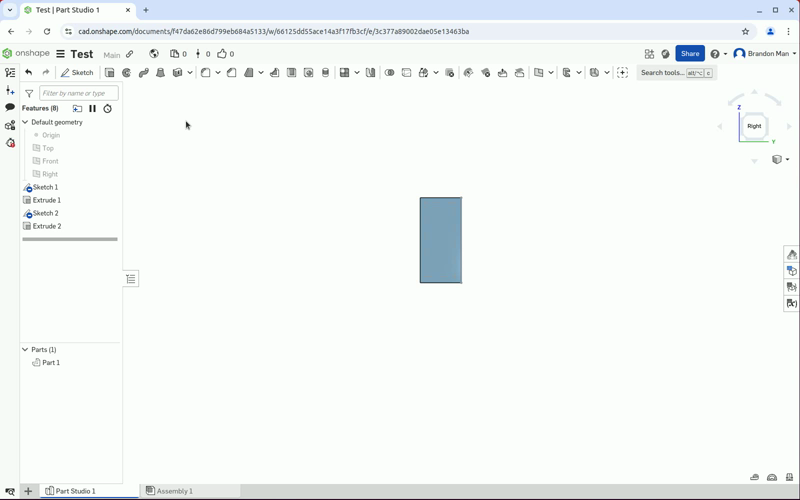
key(shift+h)
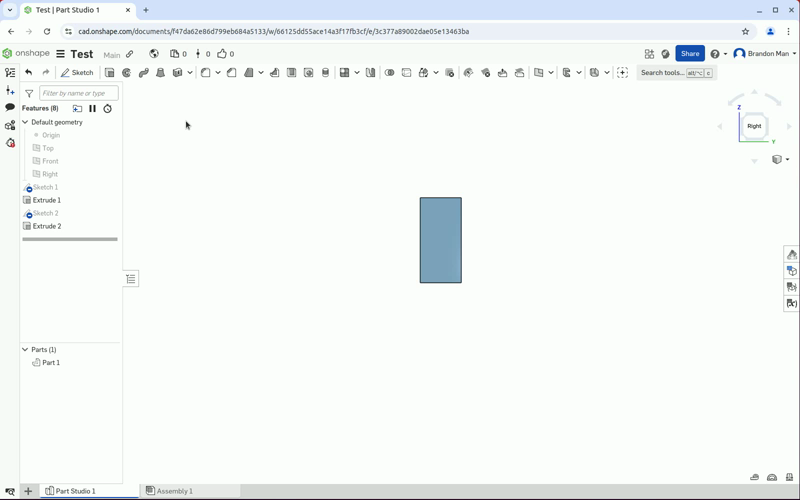
mouse_move(73, 189)
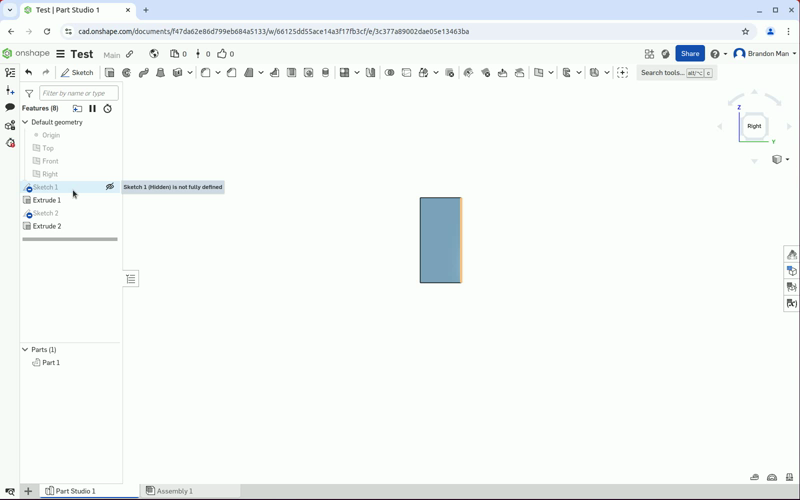
click(73, 189)
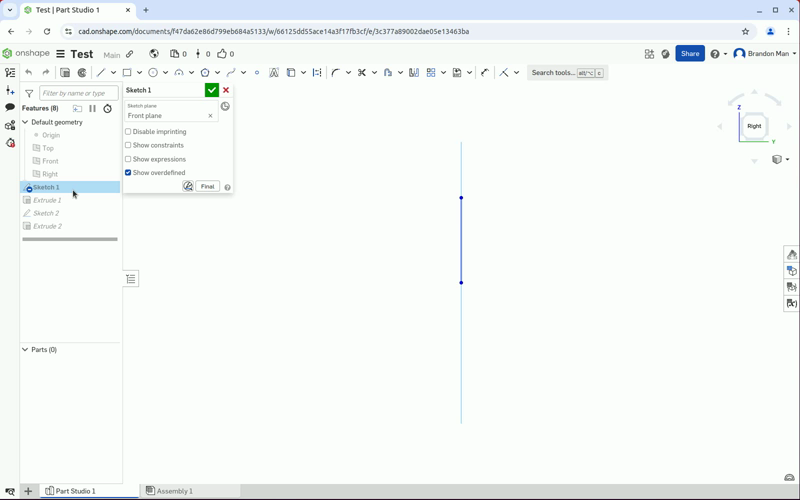
mouse_move(229, 92)
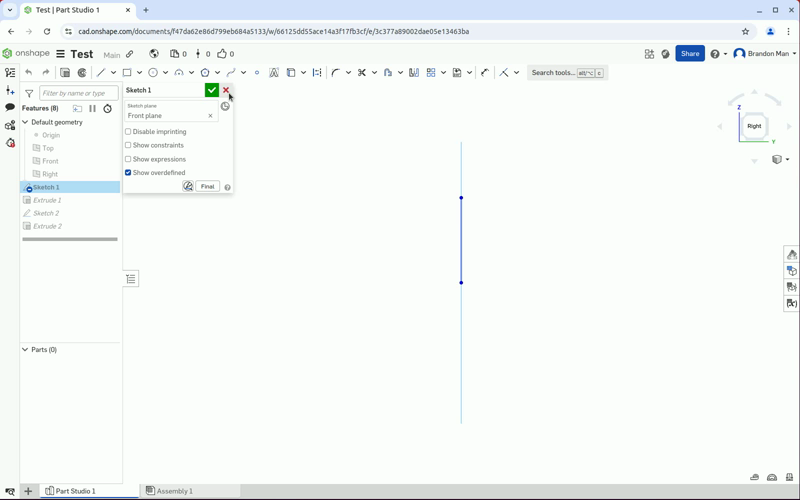
click(229, 92)
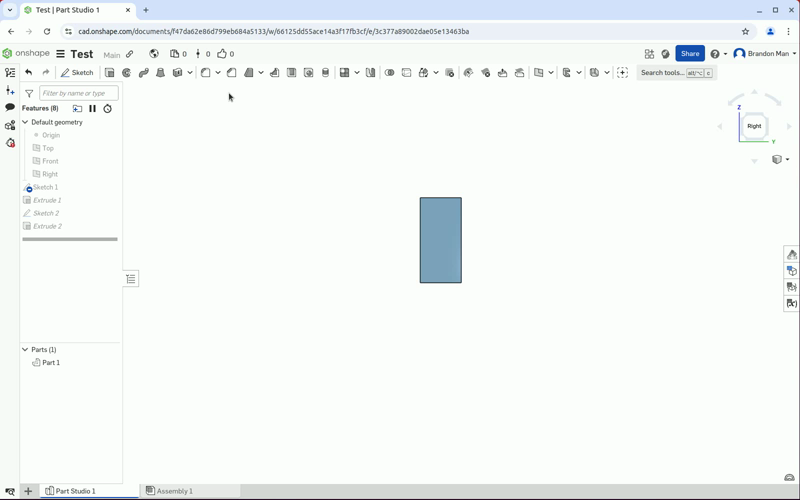
mouse_move(541, 75)
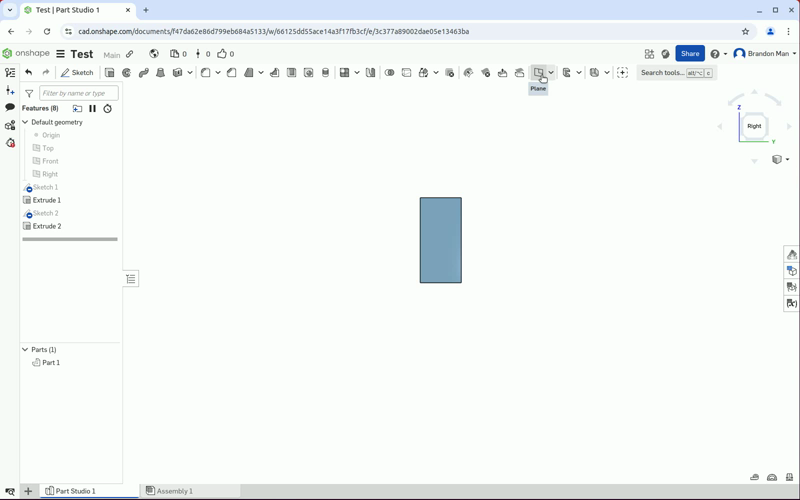
click(541, 75)
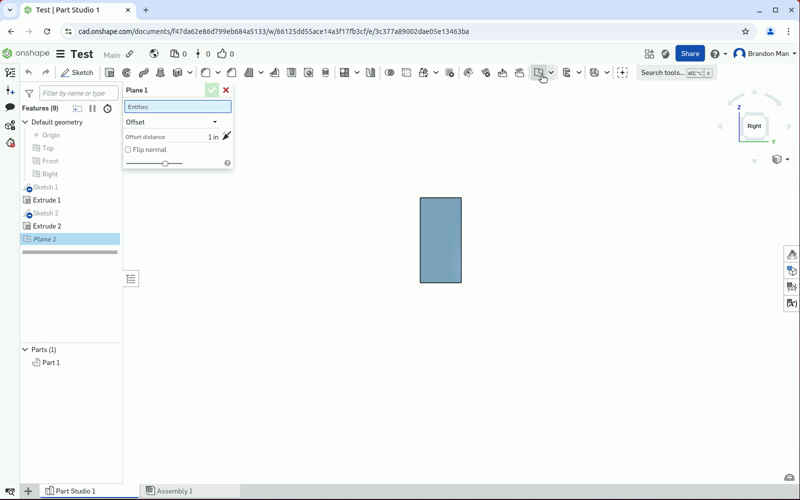
mouse_move(73, 176)
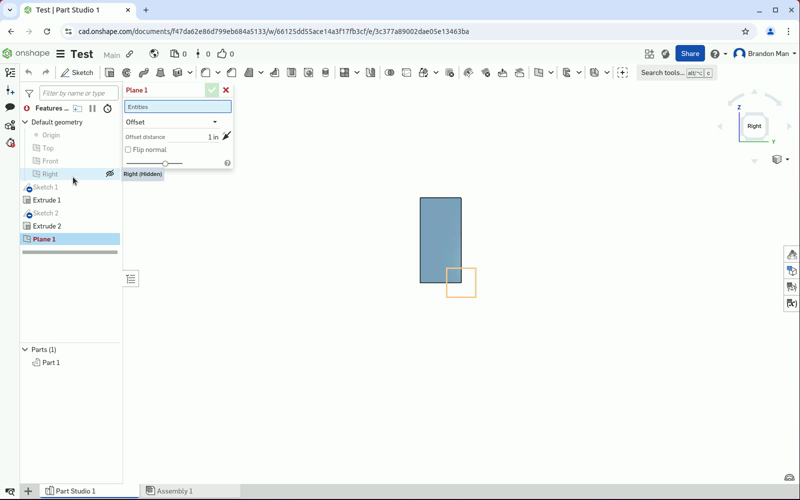
click(73, 176)
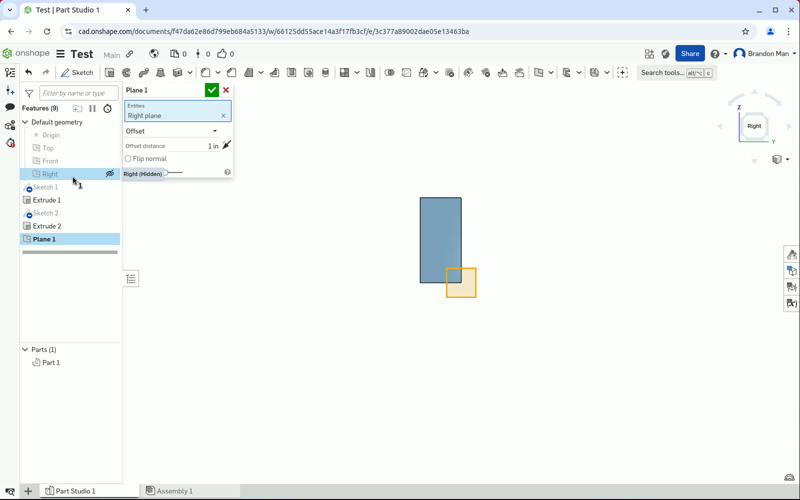
key(tab, 2)
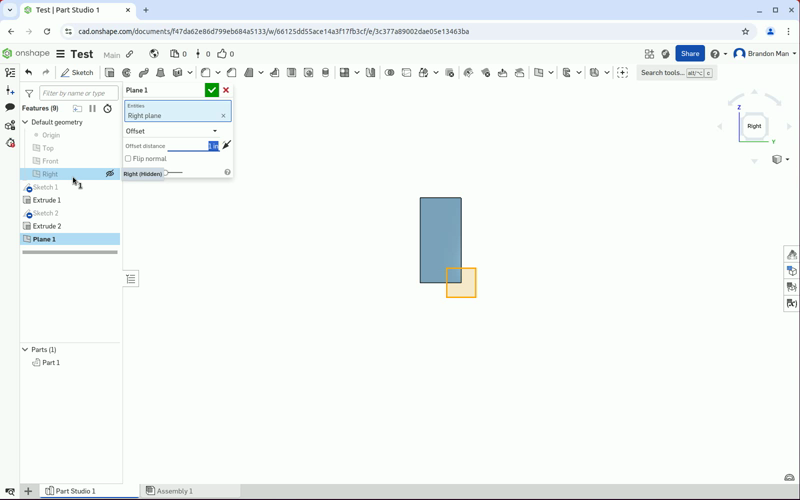
text(12.047)
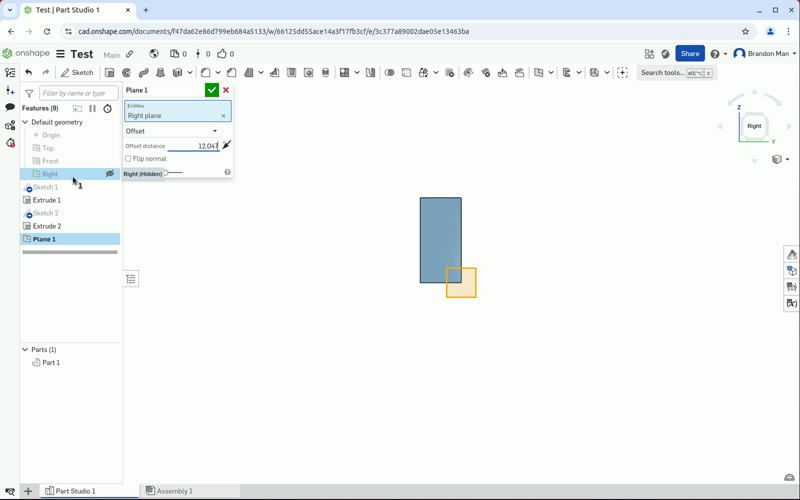
key(enter, 2)
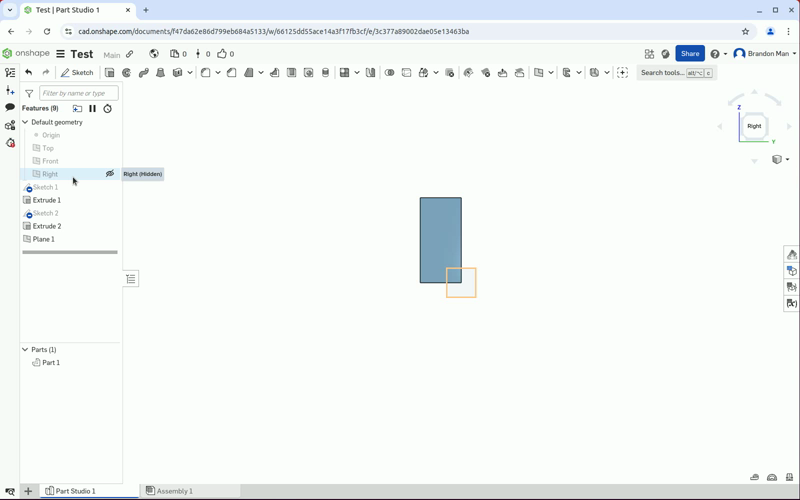
key(shift+s)
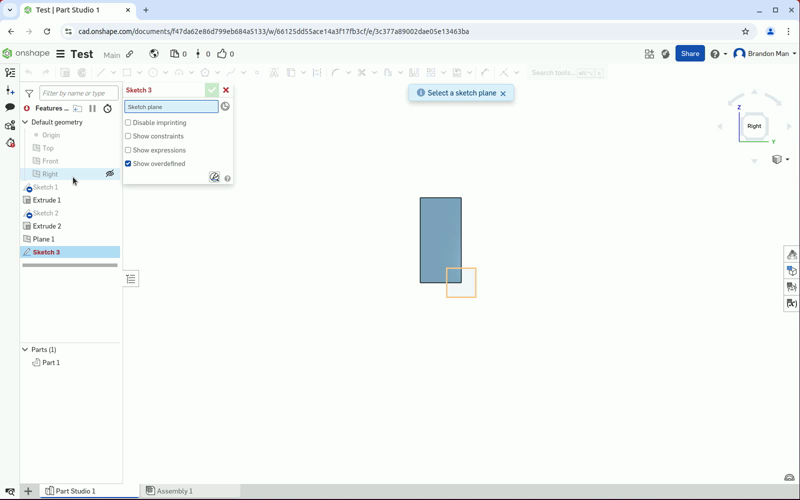
mouse_move(73, 241)
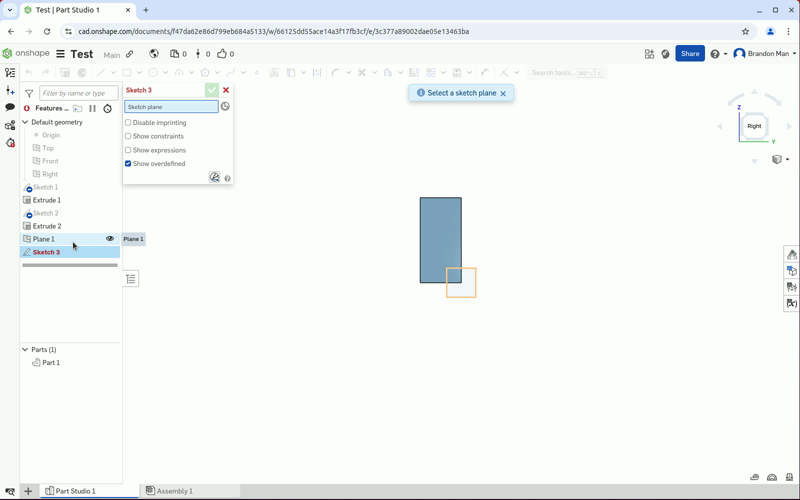
click(73, 241)
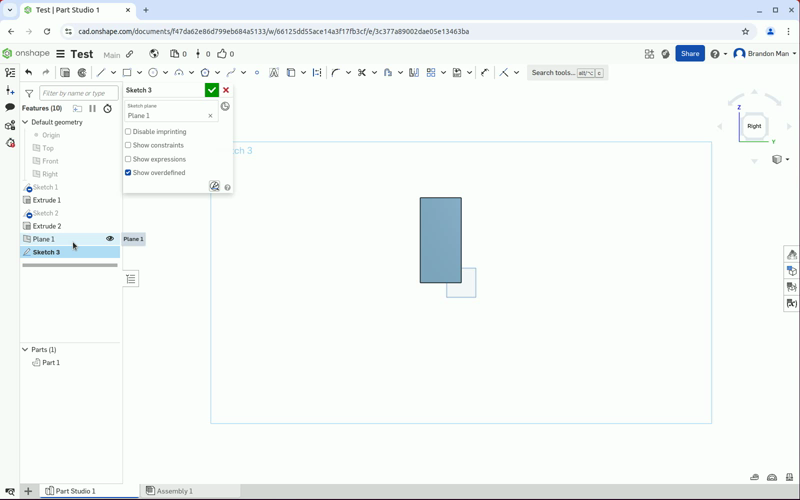
mouse_move(73, 352)
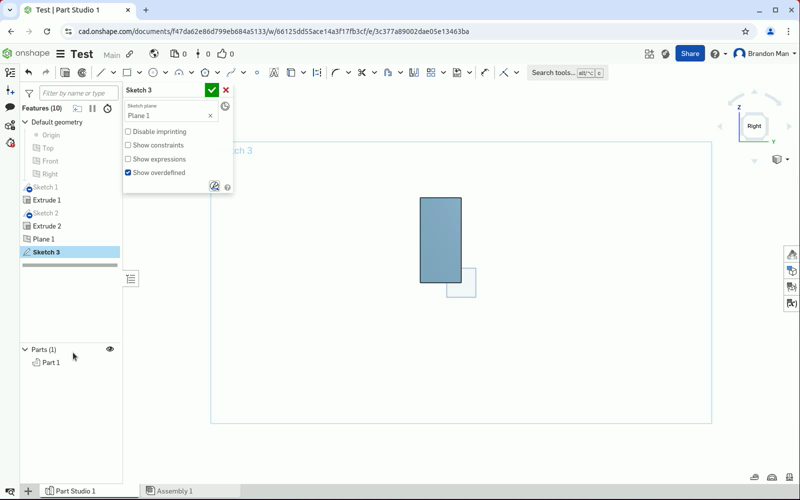
key(y)
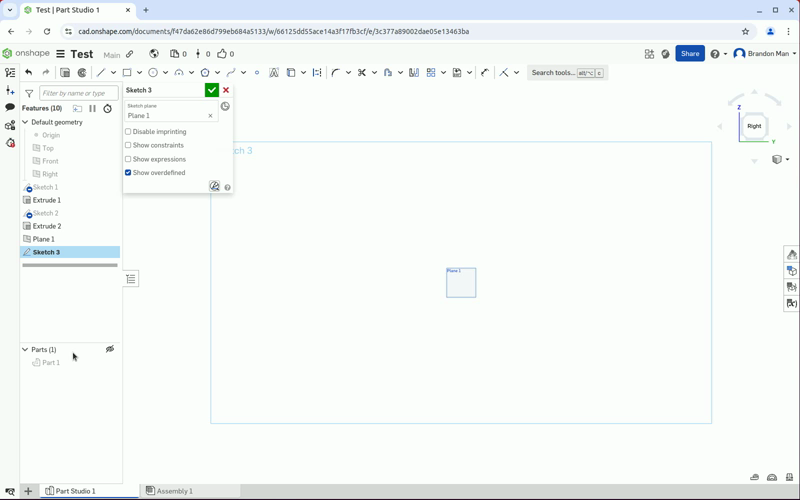
key(l)
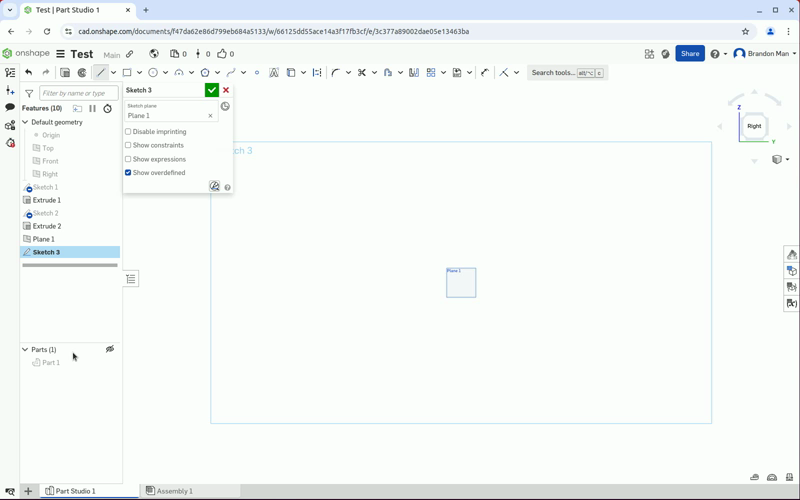
key_down(shift)
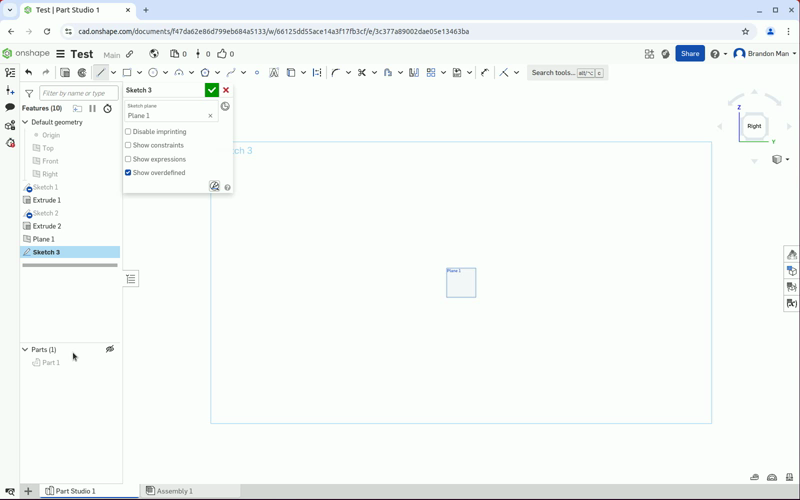
mouse_move(438, 272)
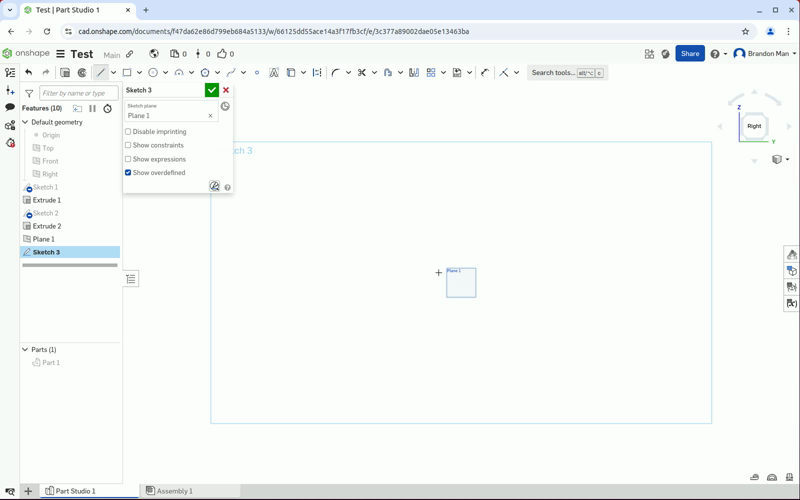
click(438, 272)
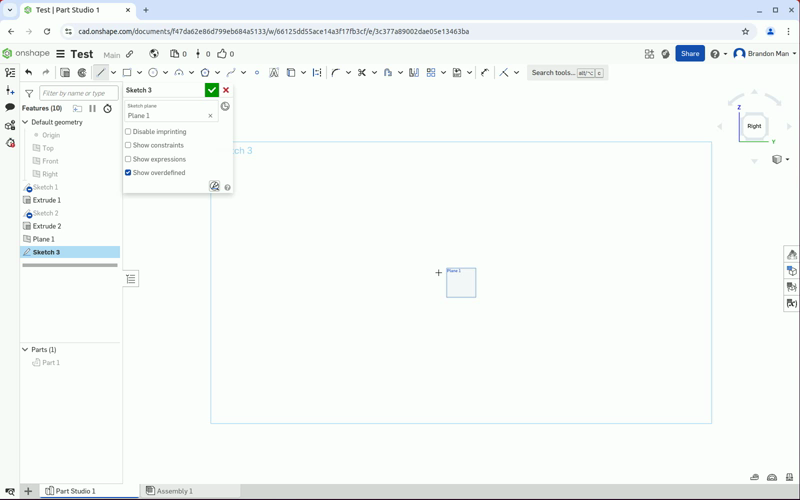
key_up(shift)
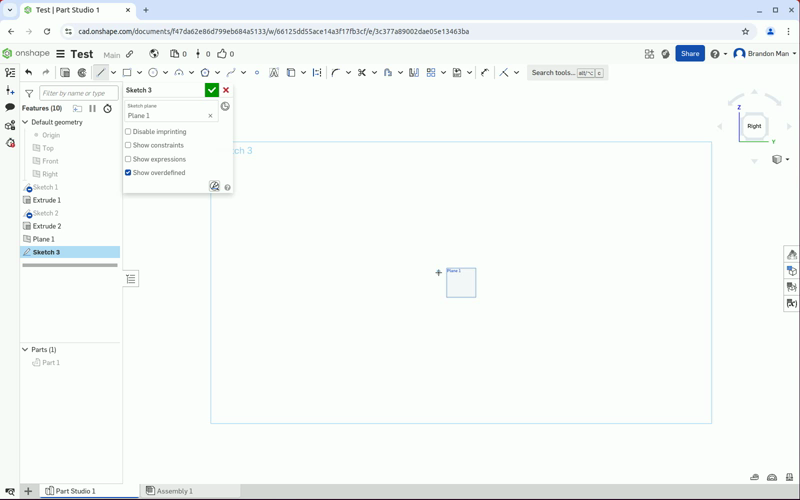
key_down(shift)
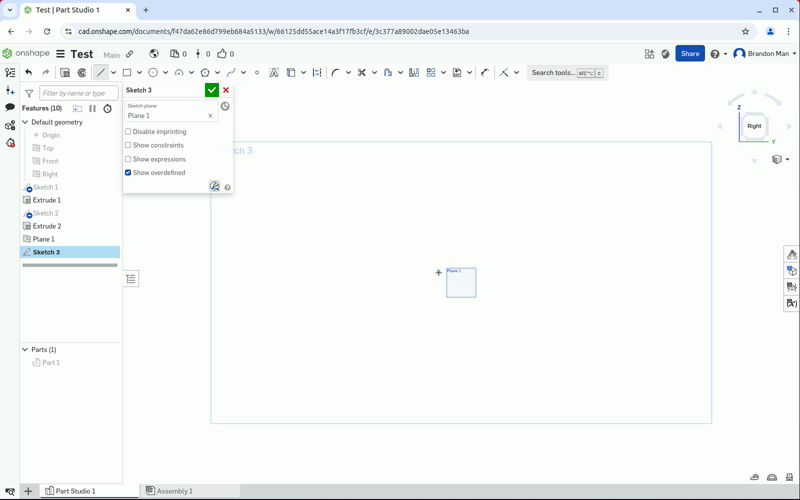
mouse_move(468, 272)
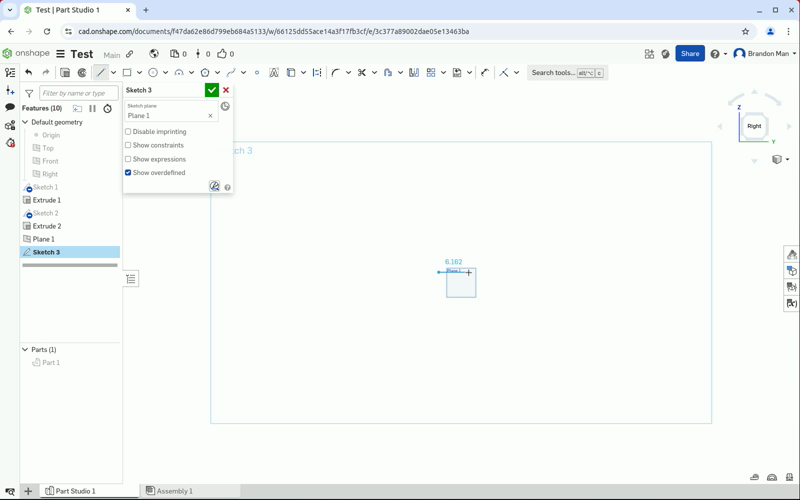
mouse_move(450, 272)
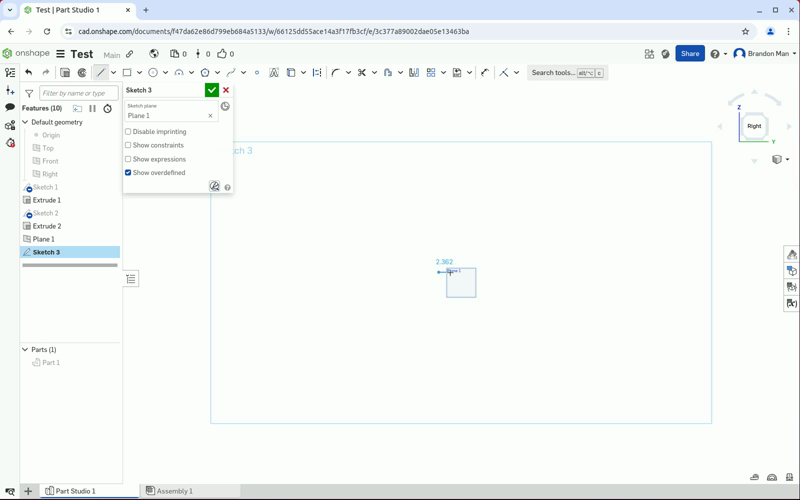
click(450, 272)
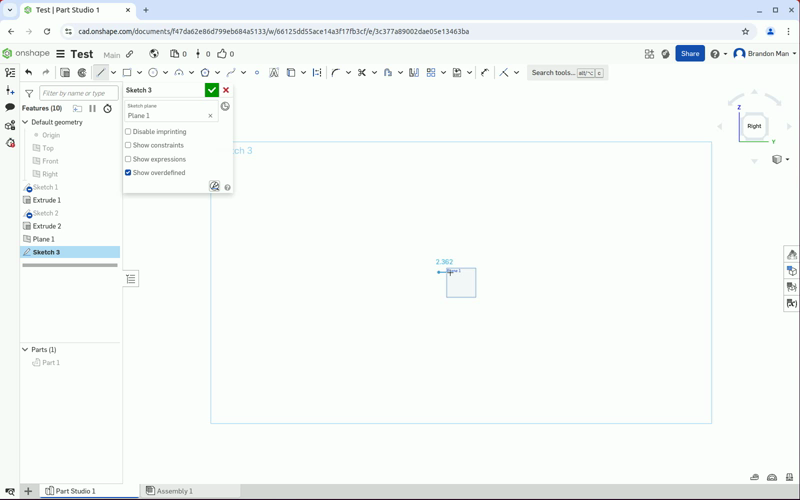
key_up(shift)
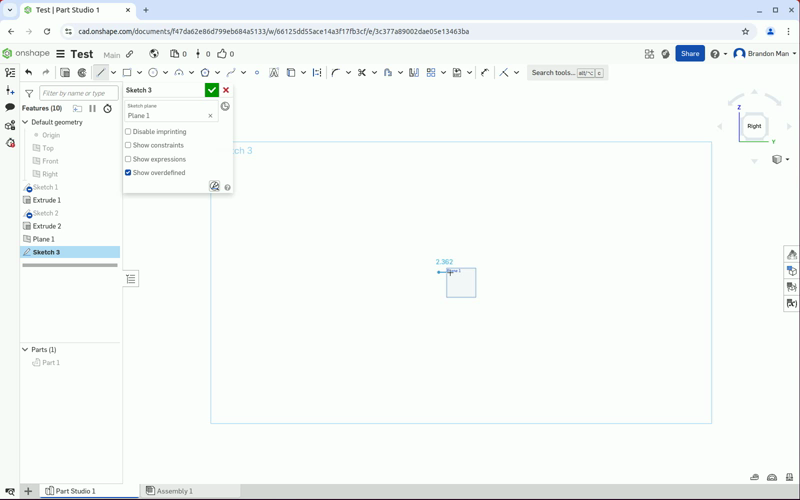
key_down(shift)
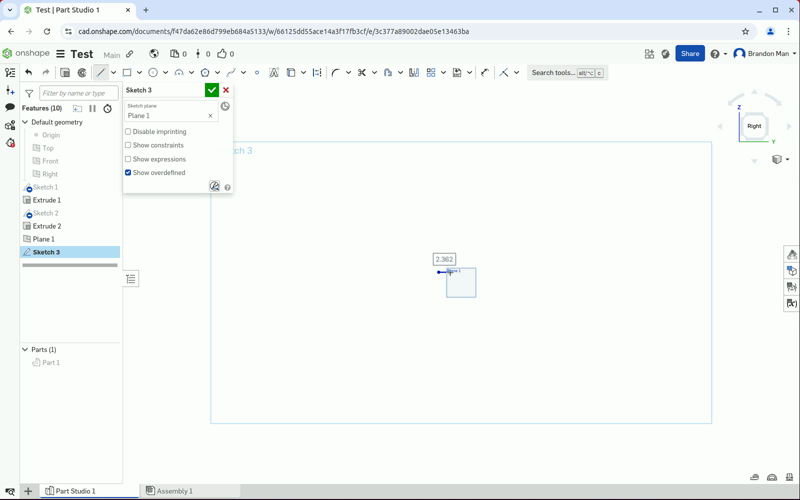
mouse_move(450, 207)
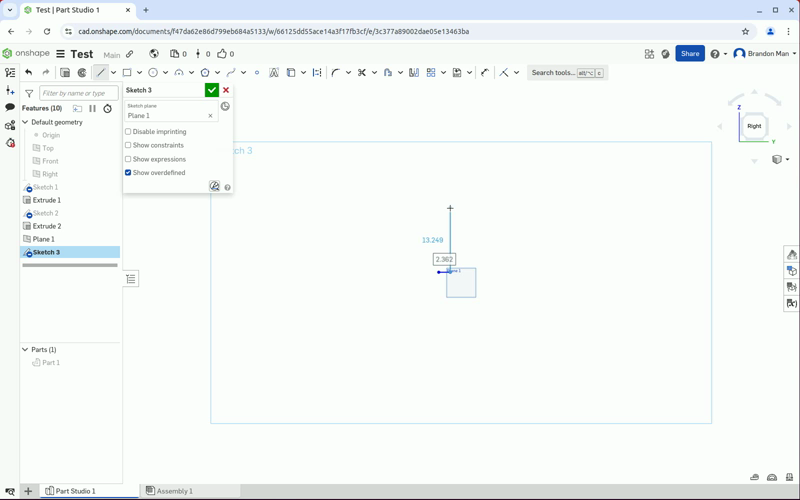
click(450, 207)
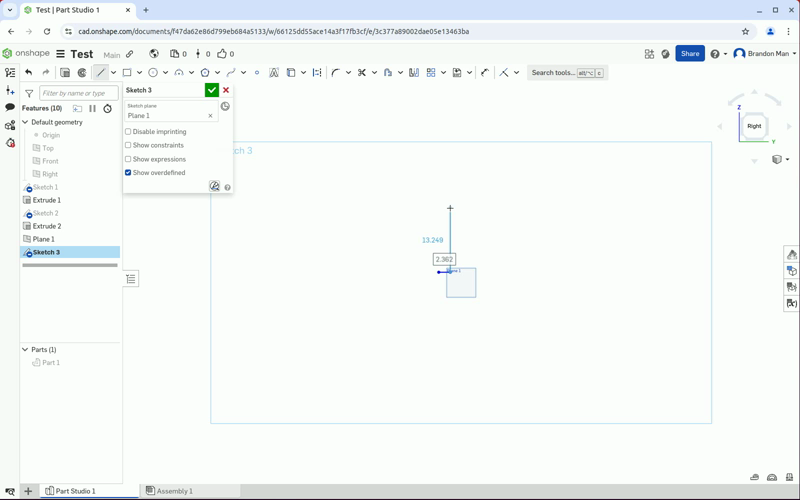
key_up(shift)
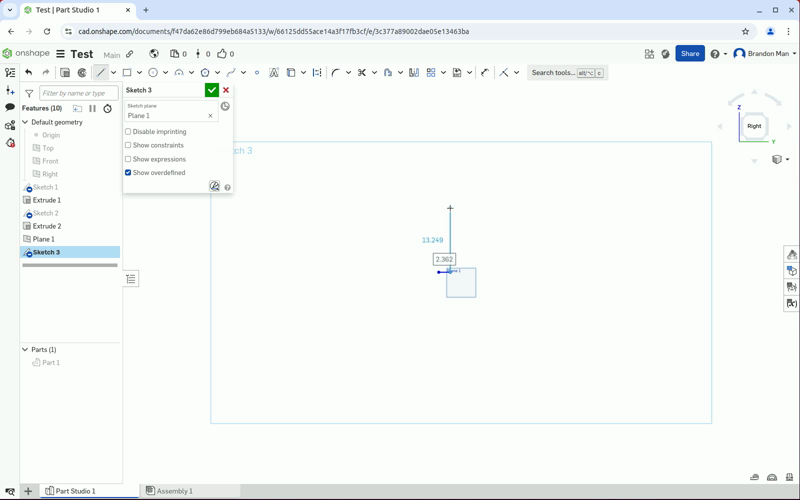
key_down(shift)
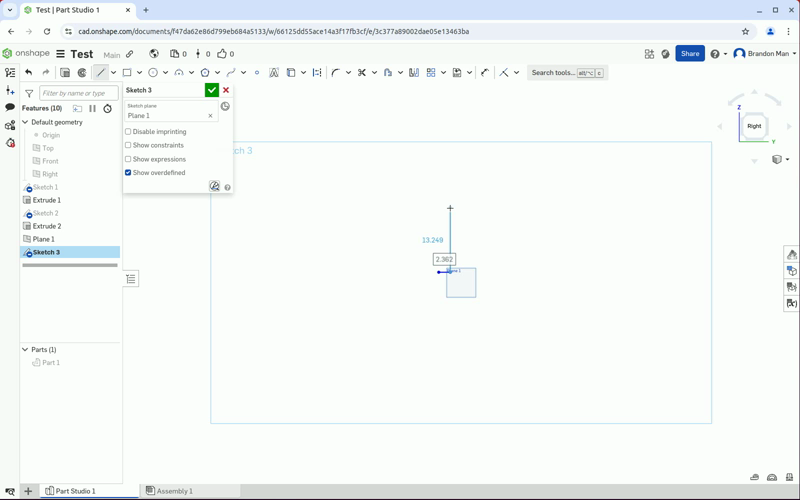
mouse_move(480, 207)
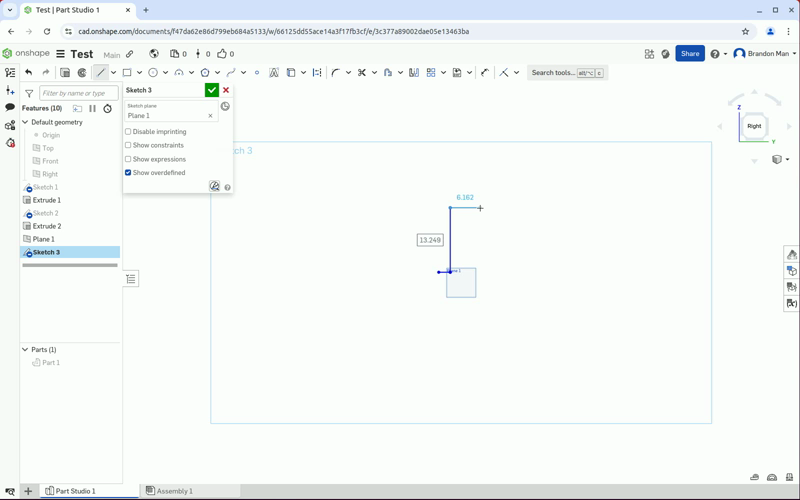
mouse_move(438, 207)
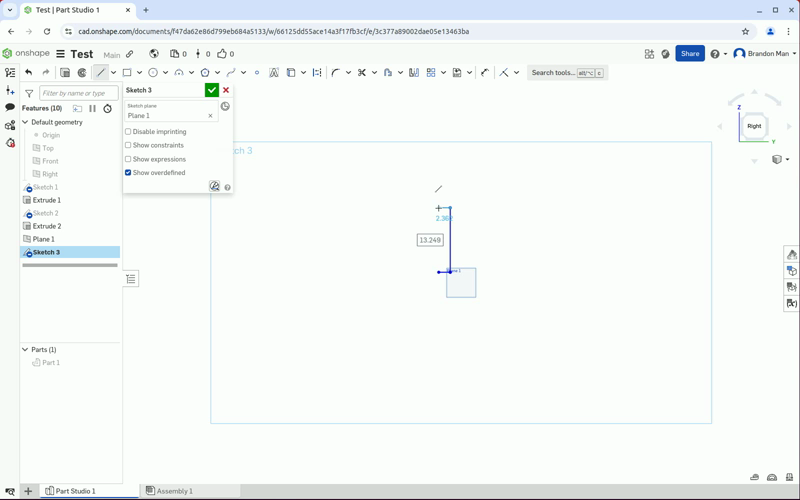
click(438, 207)
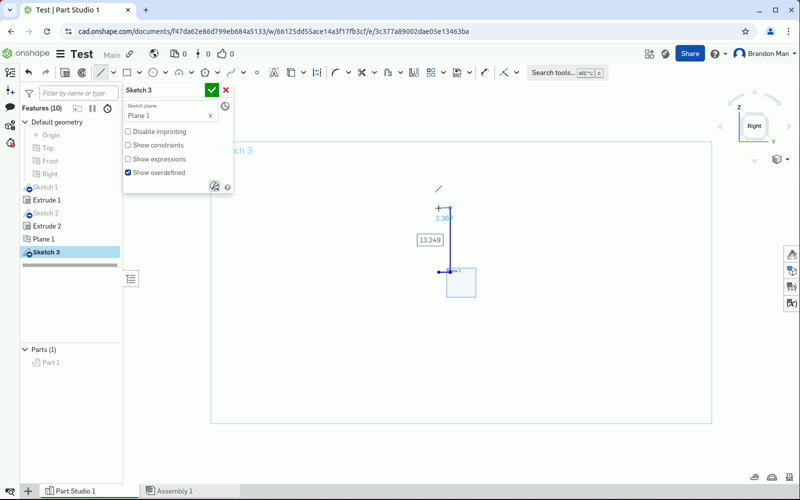
key_up(shift)
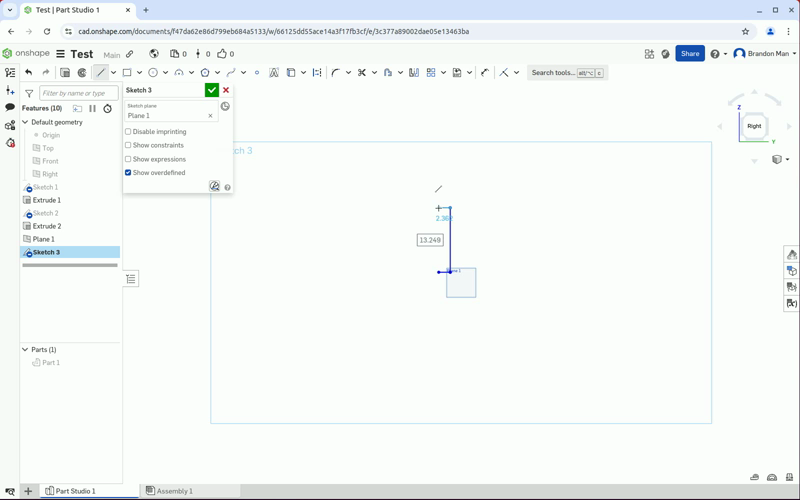
key_down(shift)
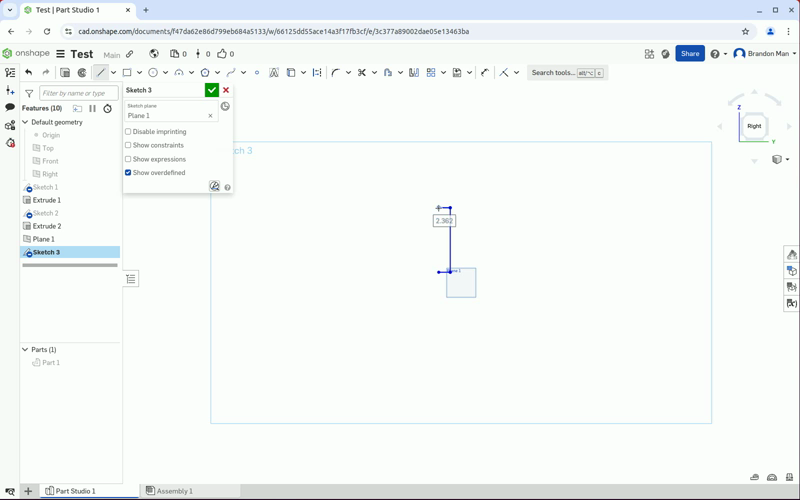
mouse_move(438, 272)
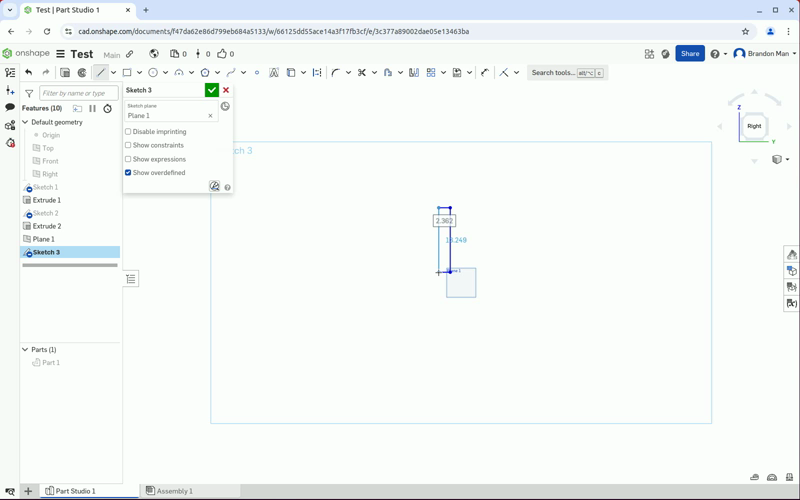
key_up(shift)
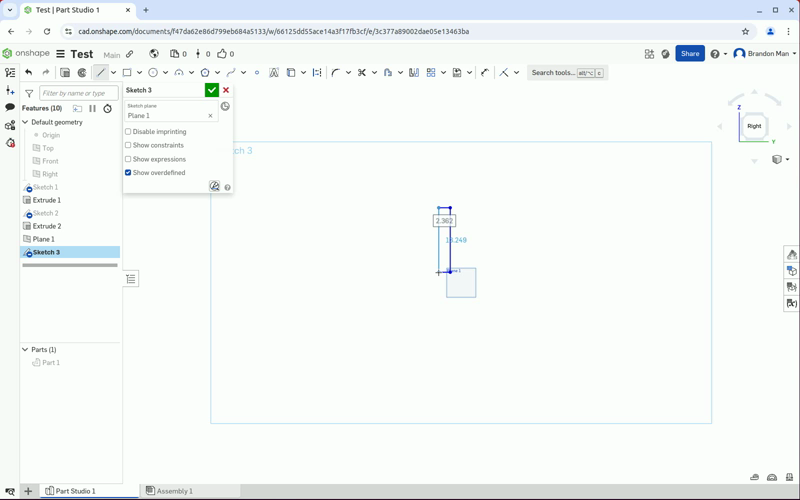
click(438, 272)
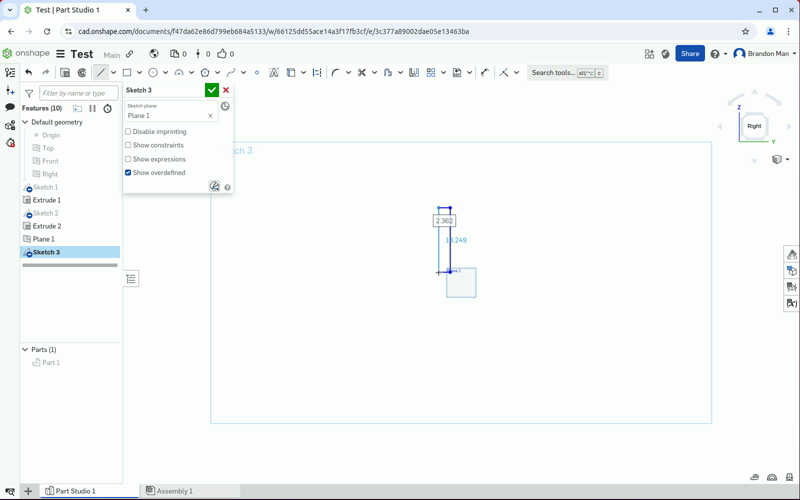
key(esc)
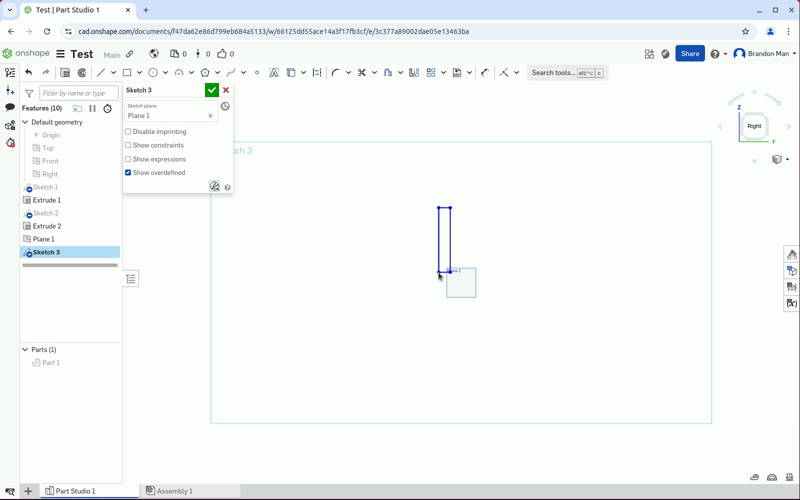
mouse_move(447, 251)
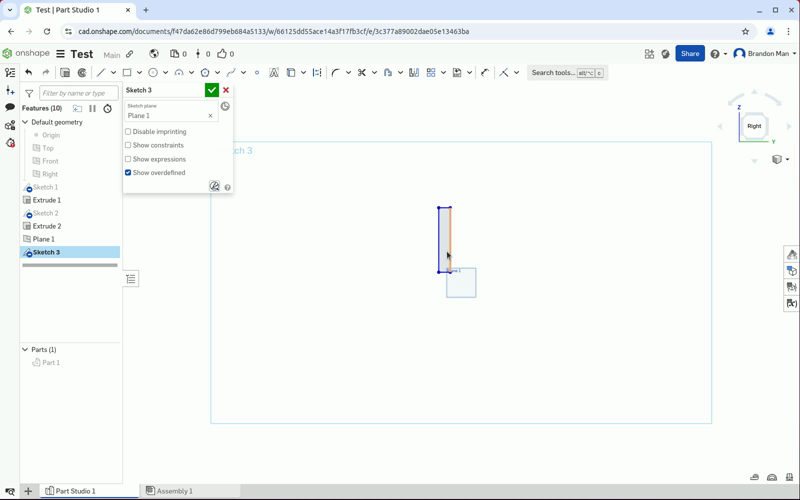
scroll(6)
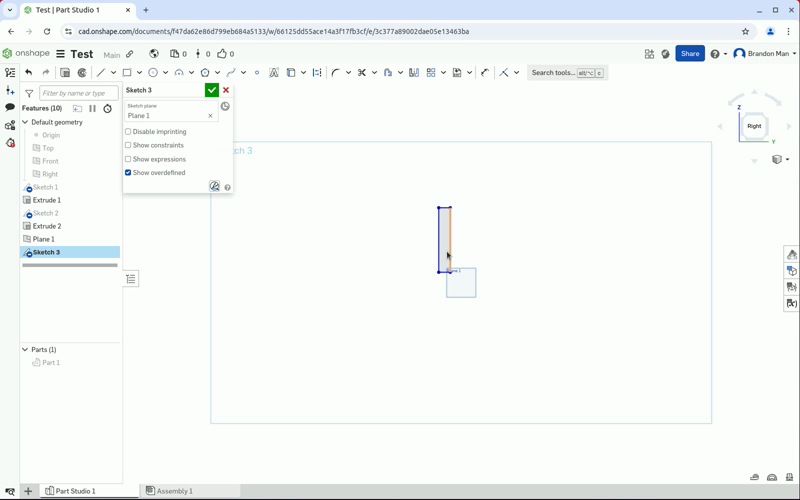
scroll(6)
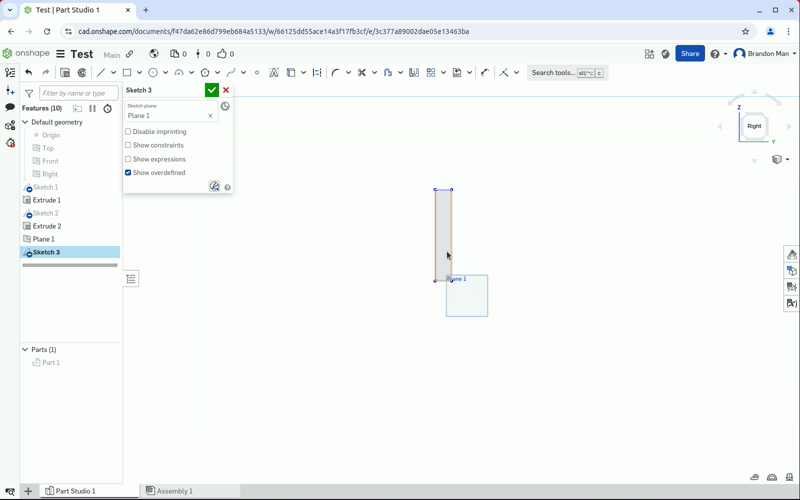
scroll(6)
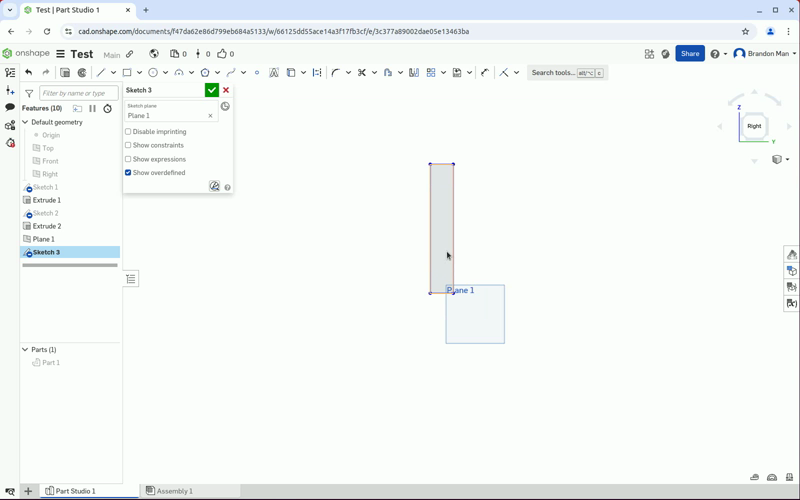
scroll(6)
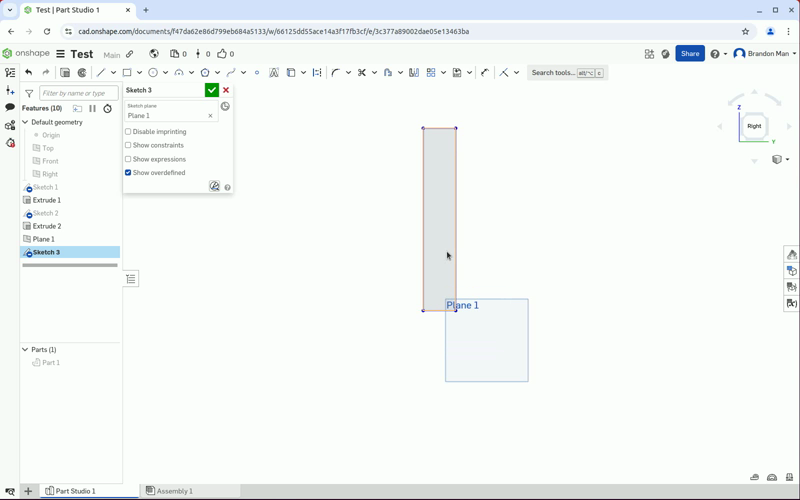
scroll(6)
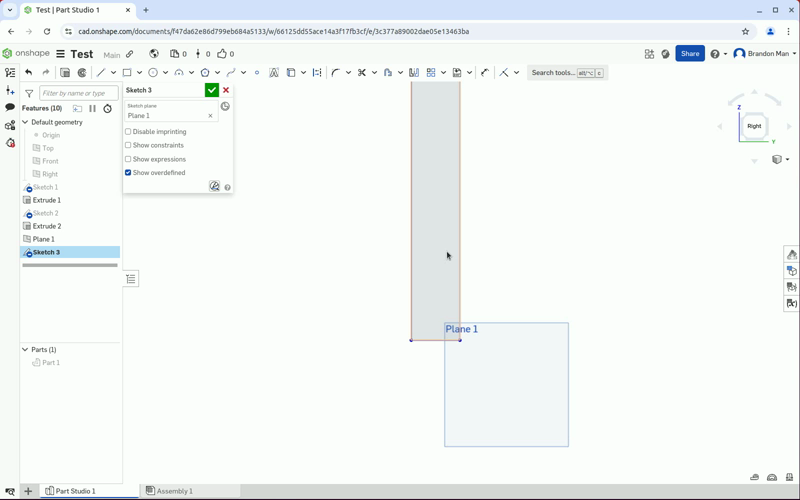
scroll(6)
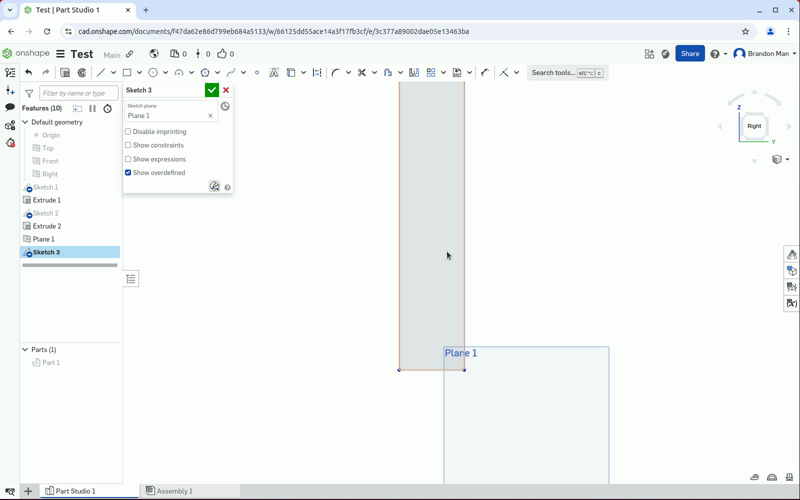
scroll(6)
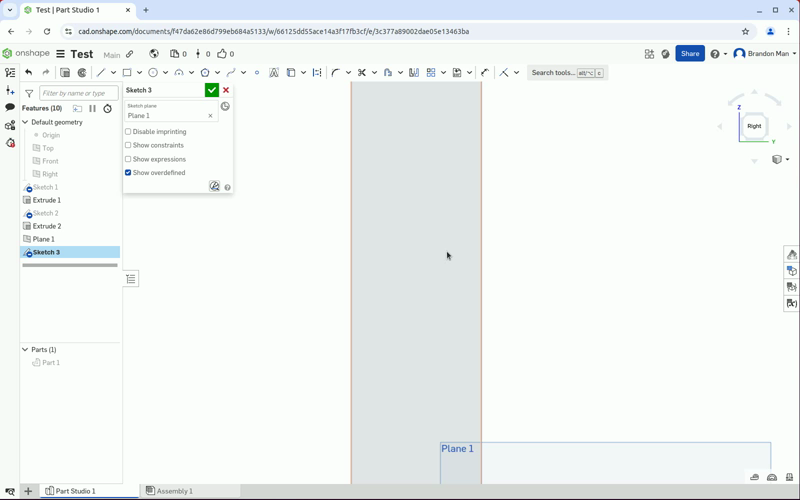
click(447, 251)
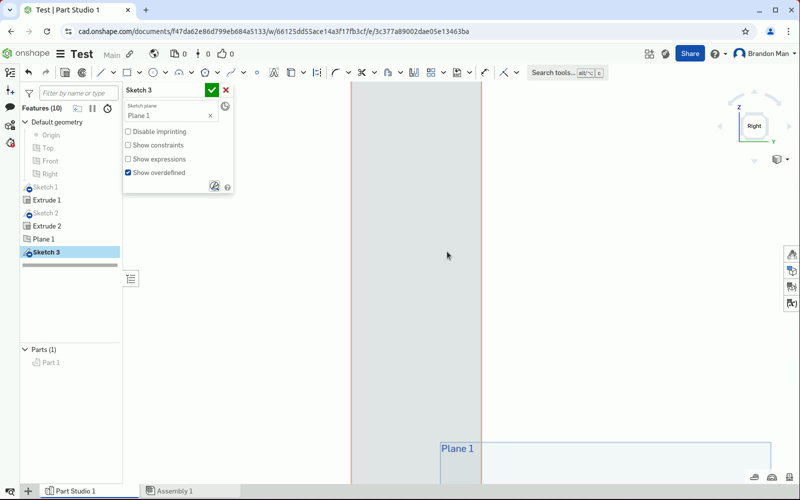
scroll(-6)
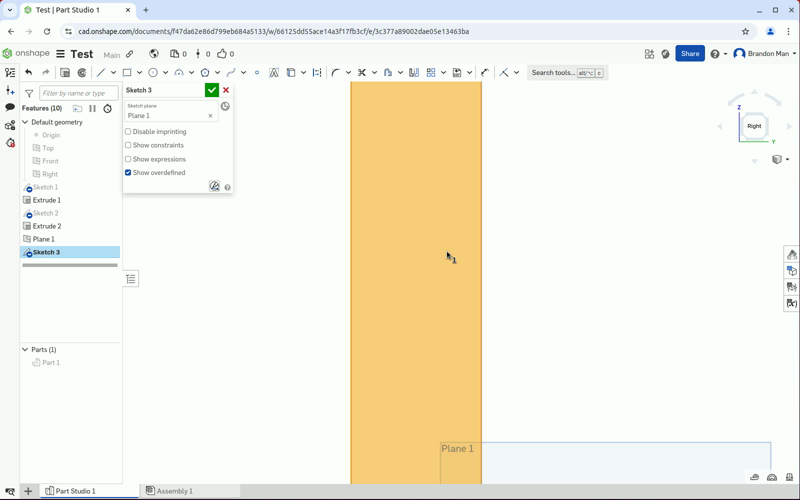
scroll(-6)
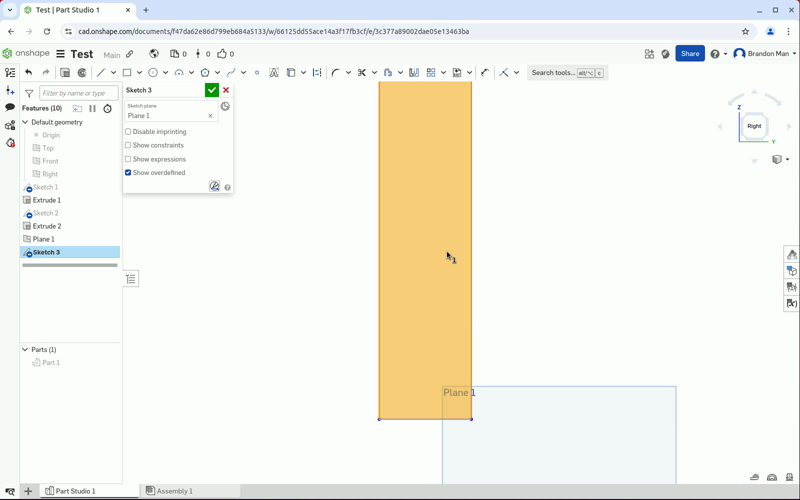
scroll(-6)
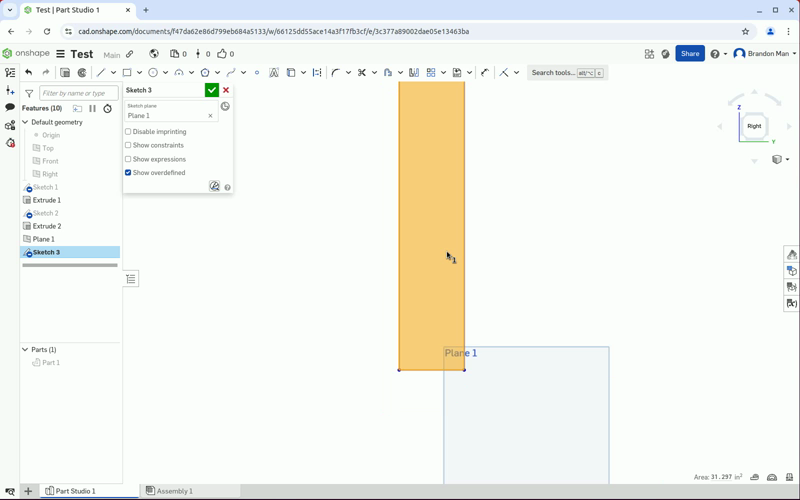
scroll(-6)
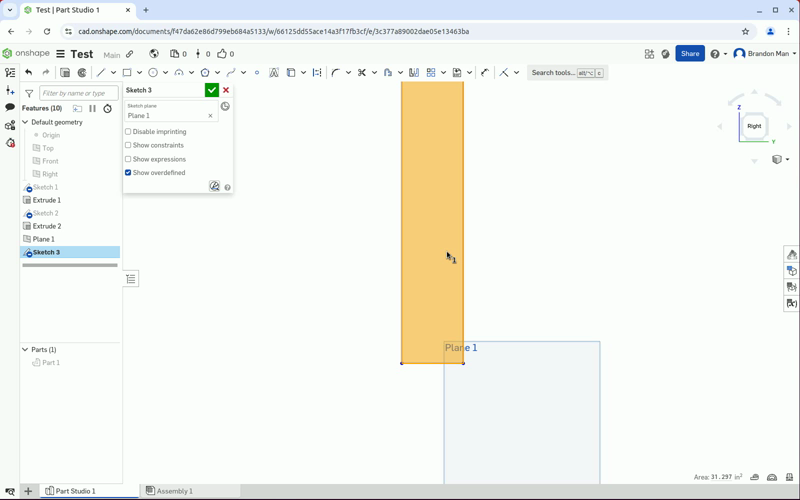
scroll(-6)
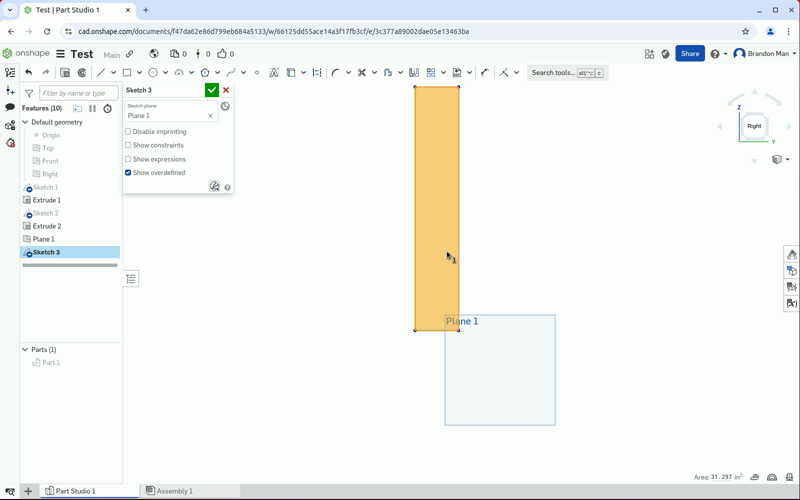
scroll(-6)
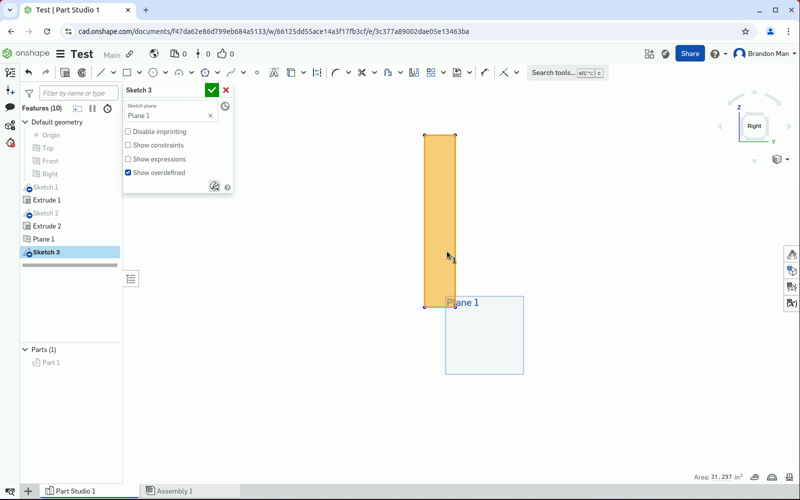
scroll(-6)
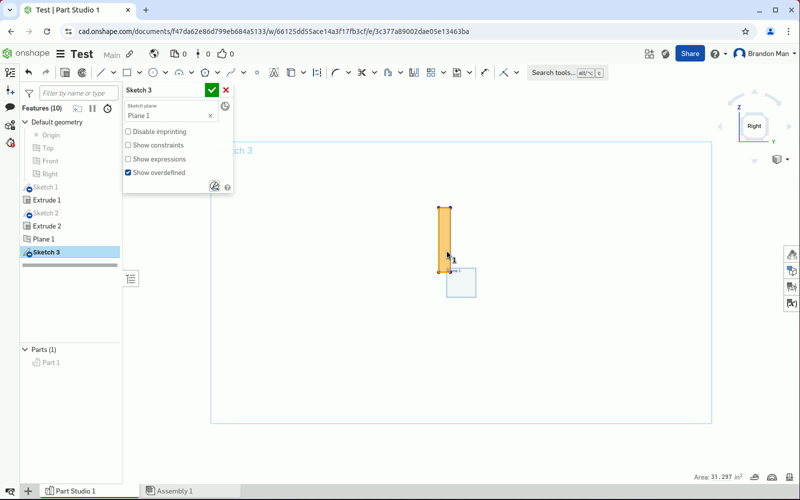
mouse_move(73, 352)
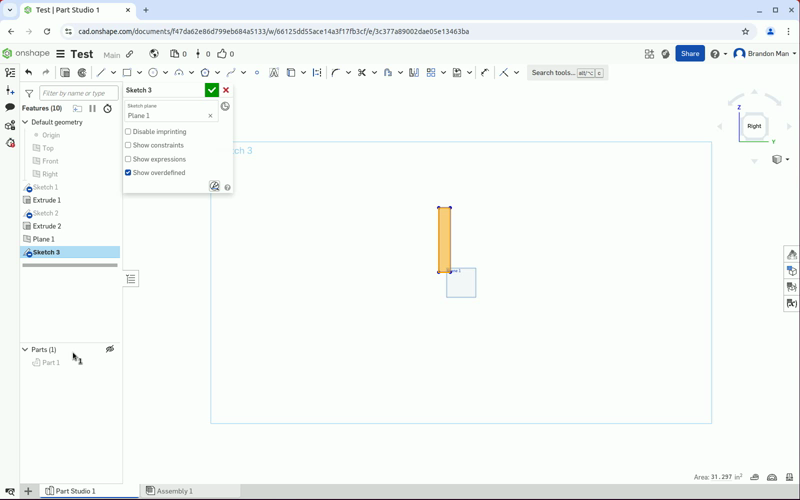
key(shift+y)
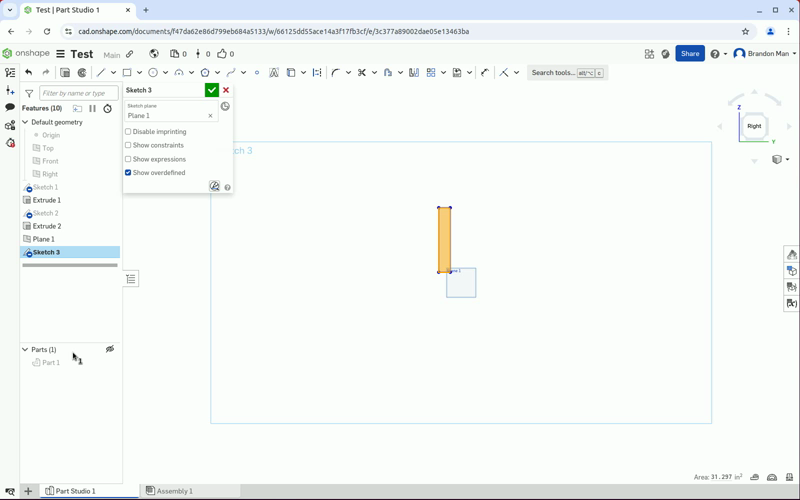
key(shift+e)
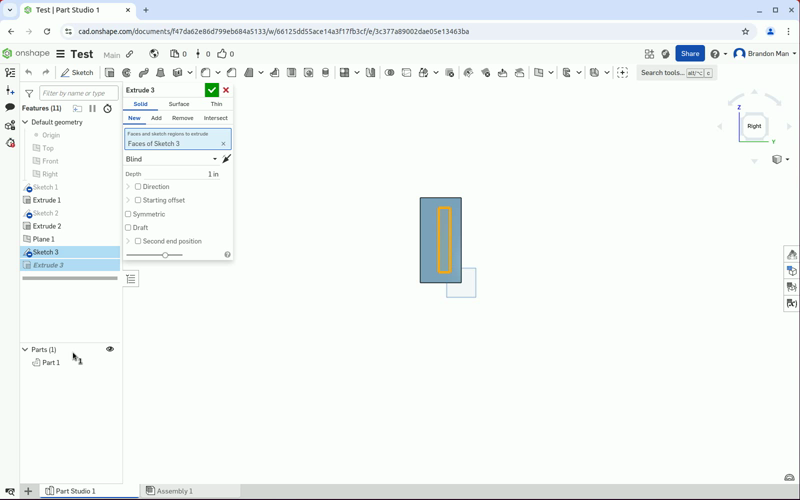
mouse_move(143, 106)
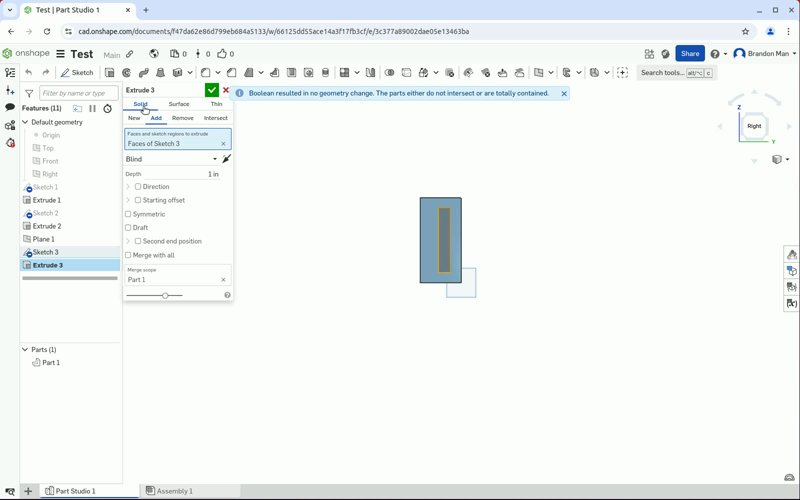
click(143, 106)
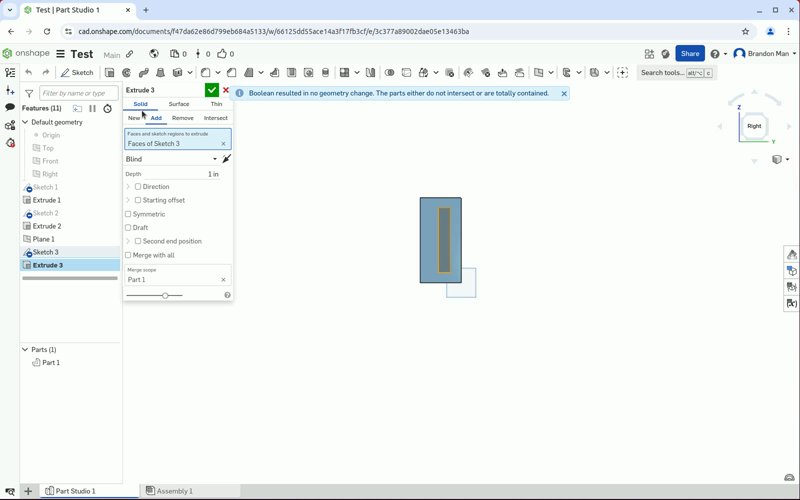
mouse_move(137, 120)
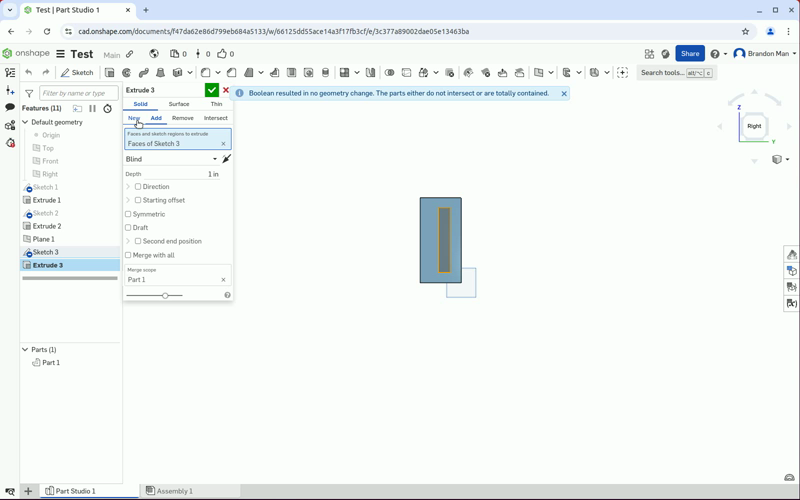
click(137, 120)
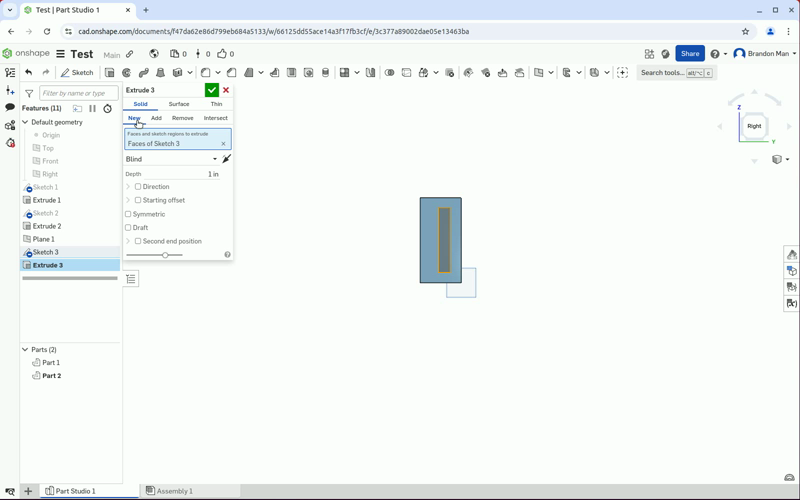
key(tab, 4)
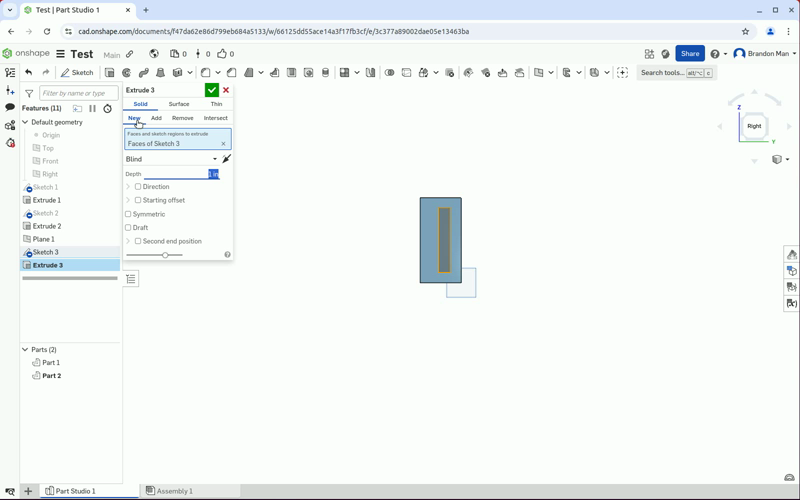
text(12.036)
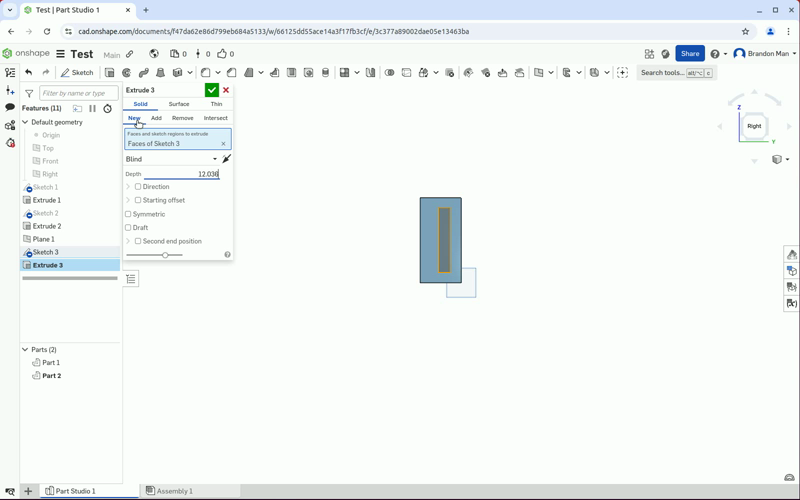
key(enter)
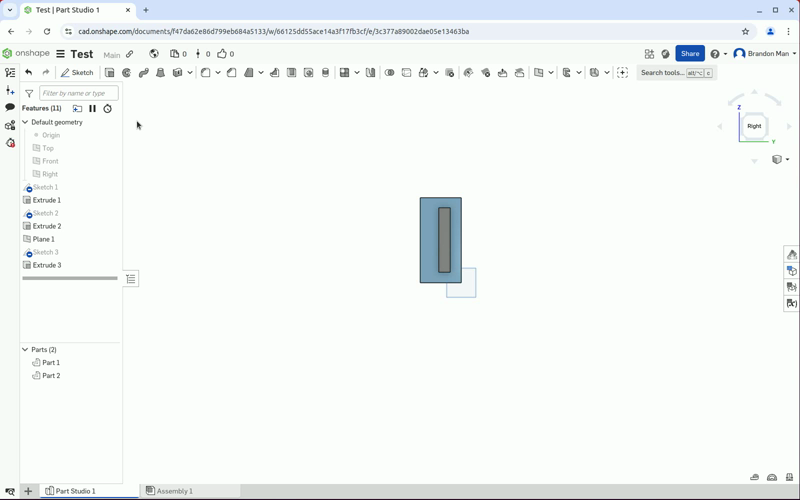
key(shift+h)
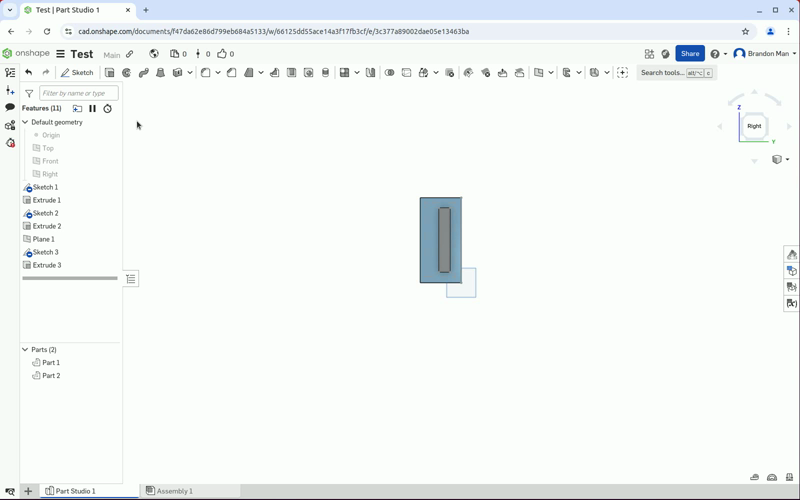
key(shift+h)
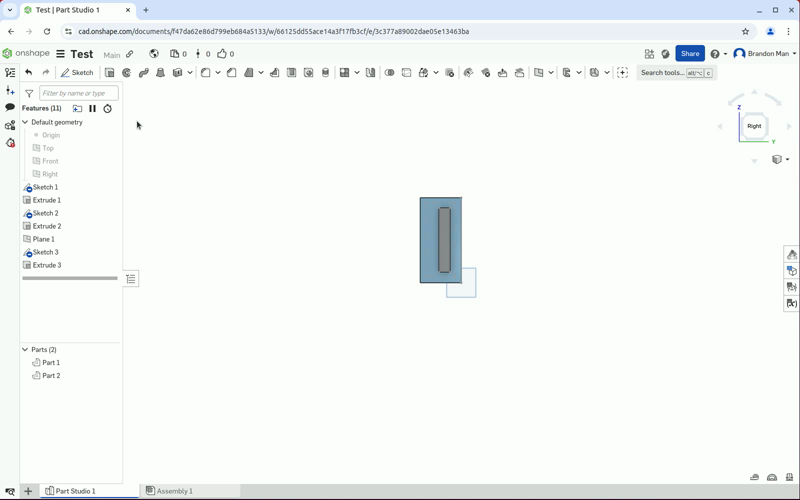
key(shift+7)
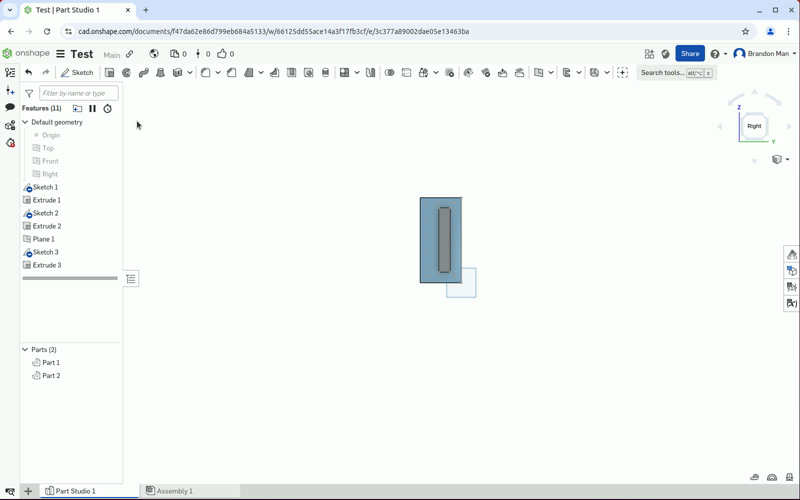
key(right, 2)
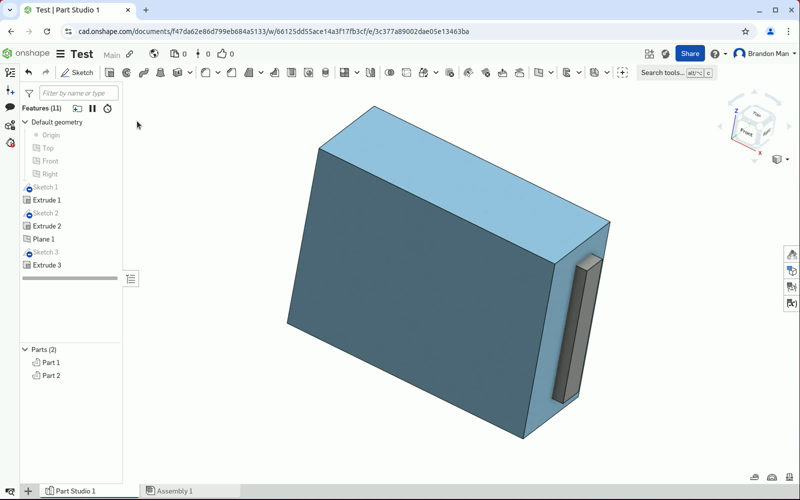
key(down, 2)
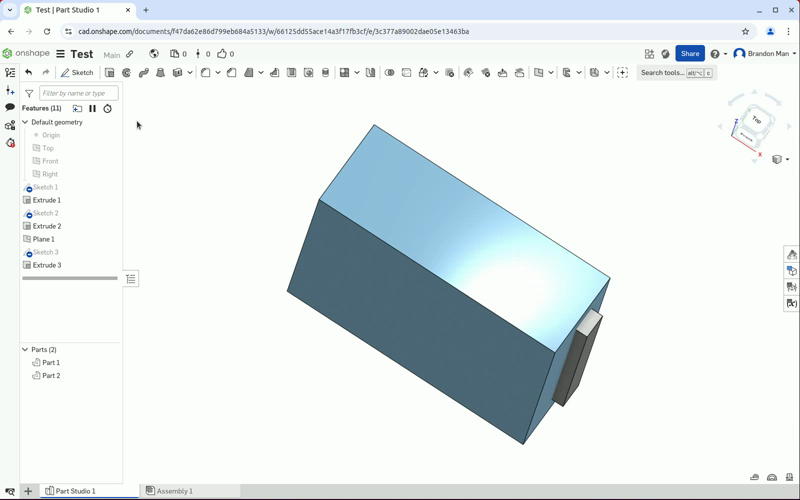
key(up, 2)
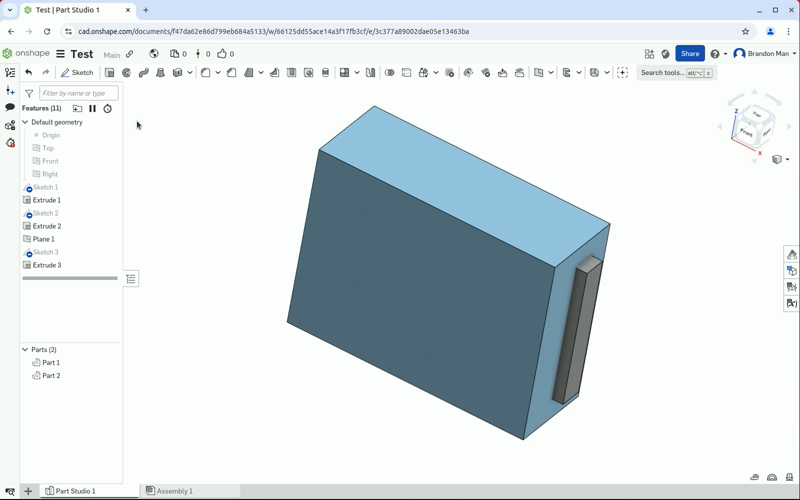
key(left, 2)
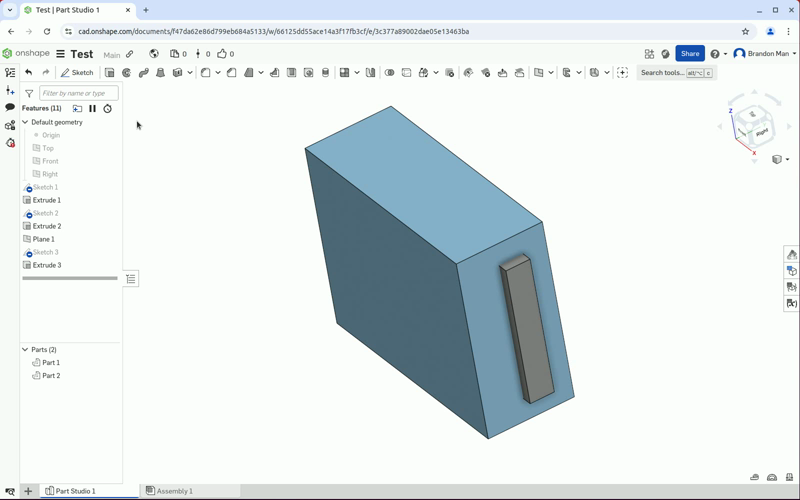
mouse_move(73, 189)
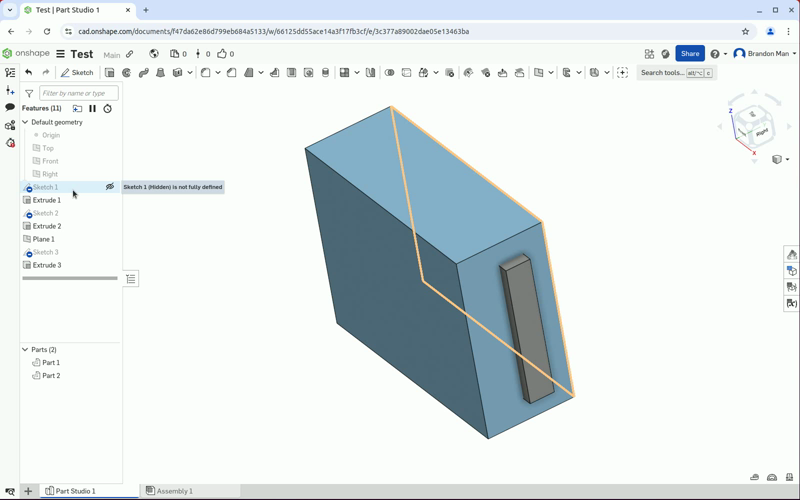
click(73, 189)